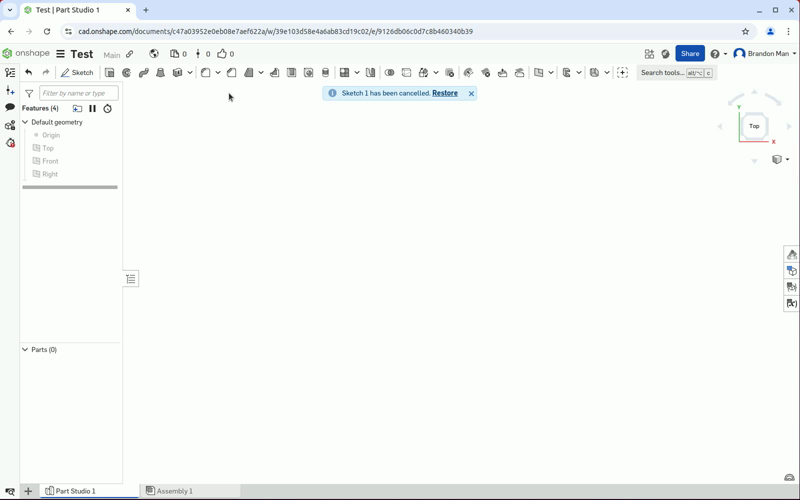
key(shift+h)
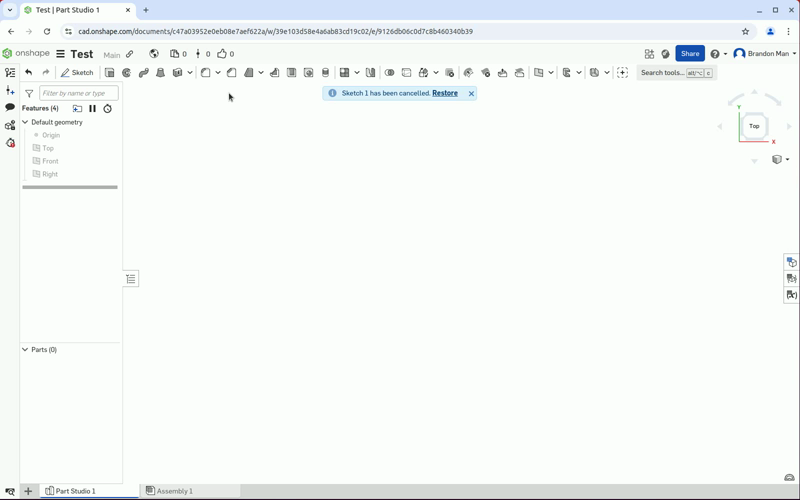
key(shift+s)
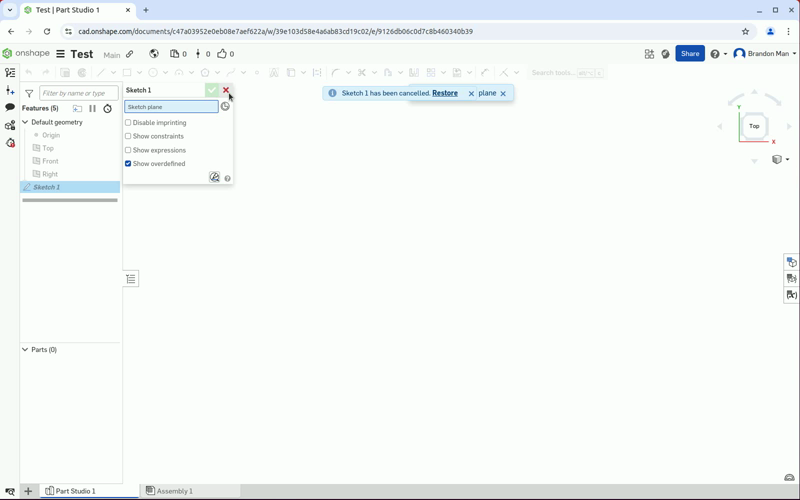
mouse_move(73, 150)
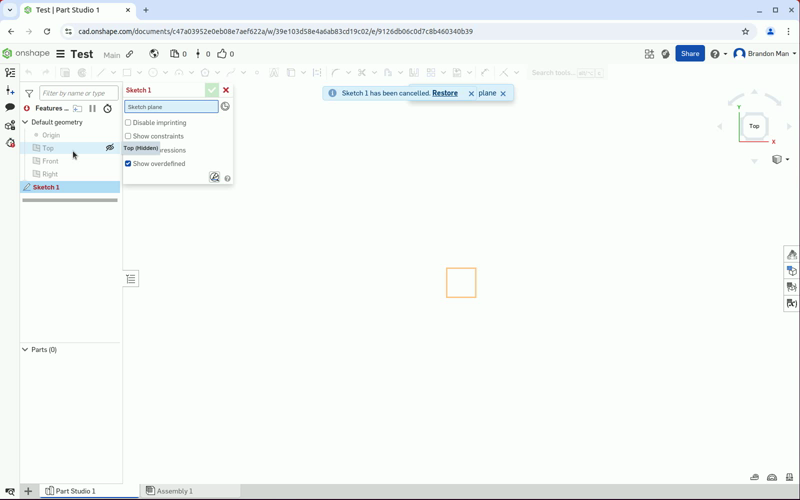
click(73, 150)
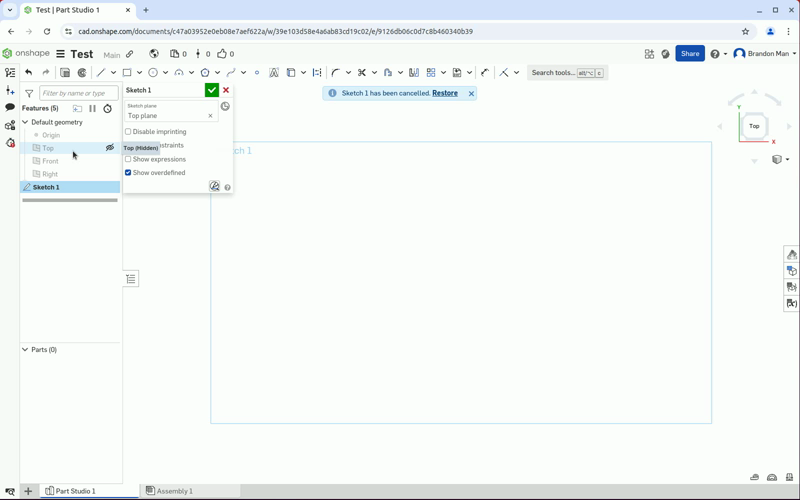
mouse_move(73, 352)
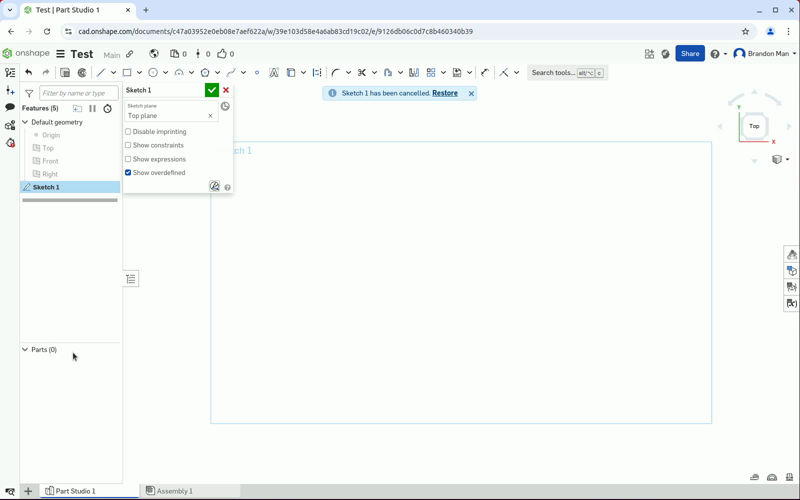
key(y)
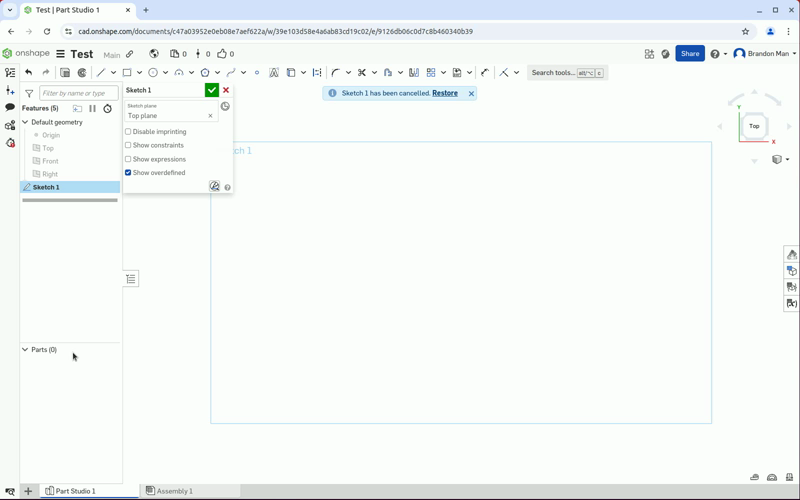
key(l)
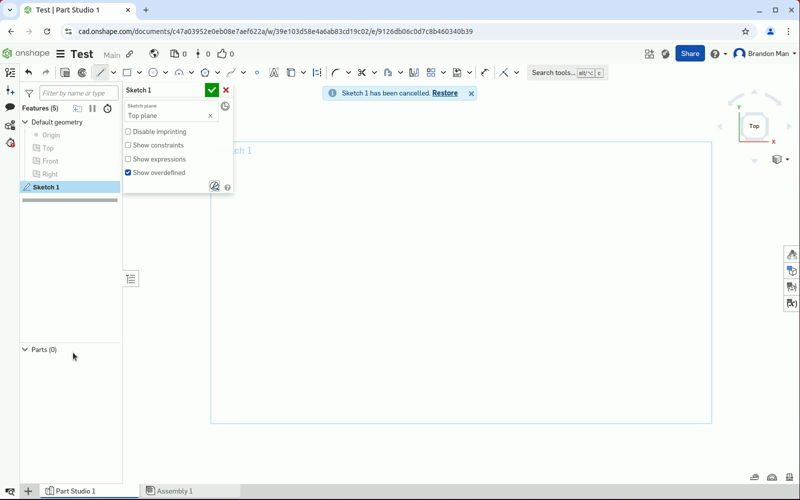
key_down(shift)
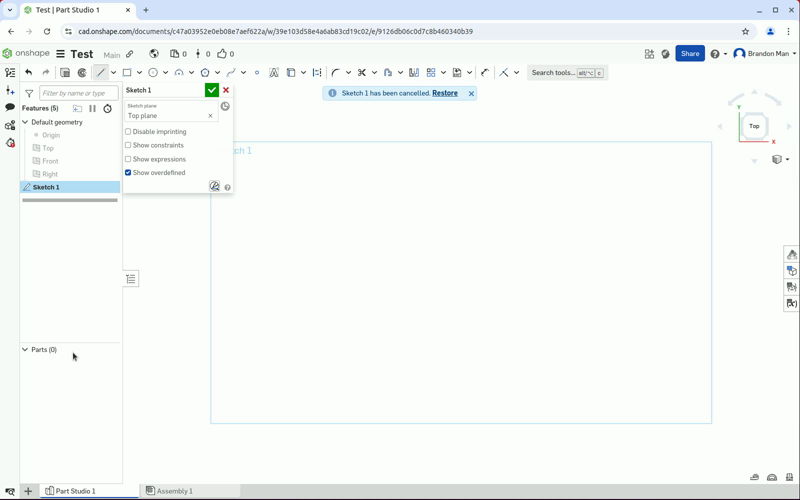
mouse_move(452, 319)
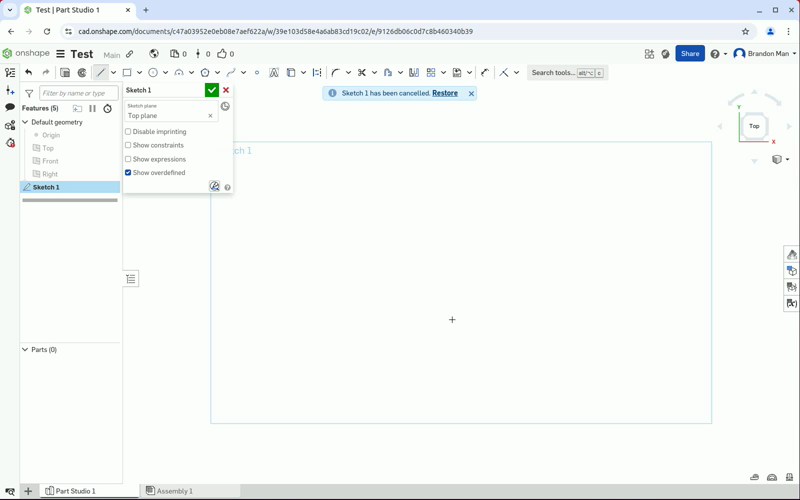
click(452, 319)
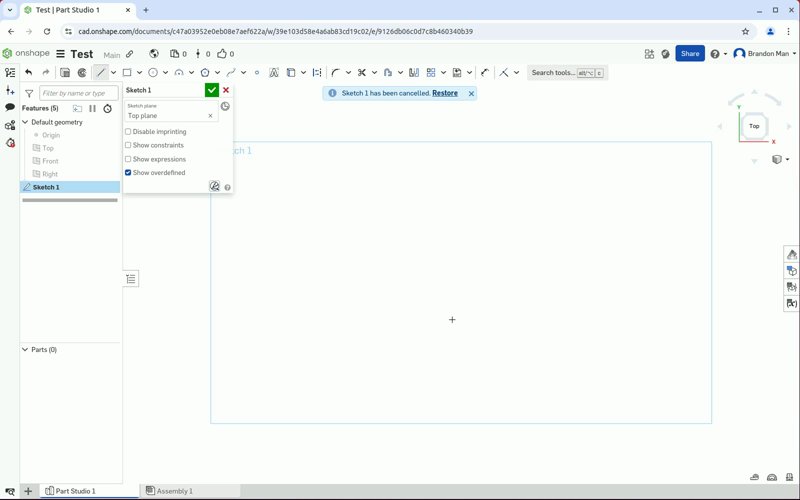
key_up(shift)
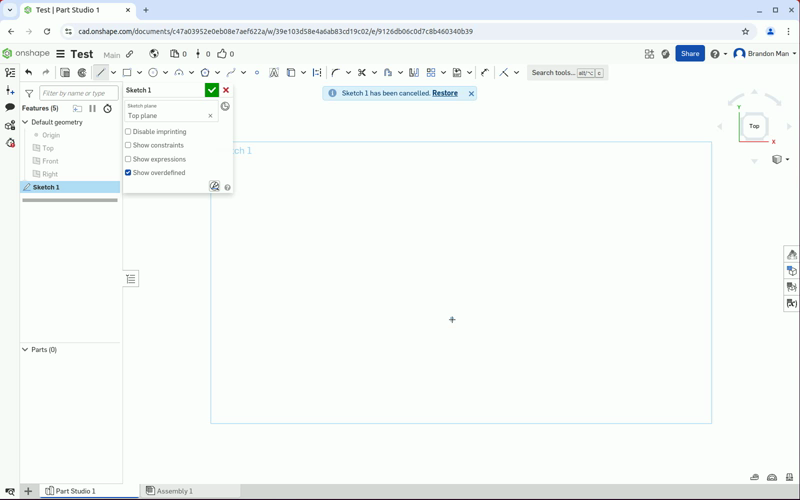
key_down(shift)
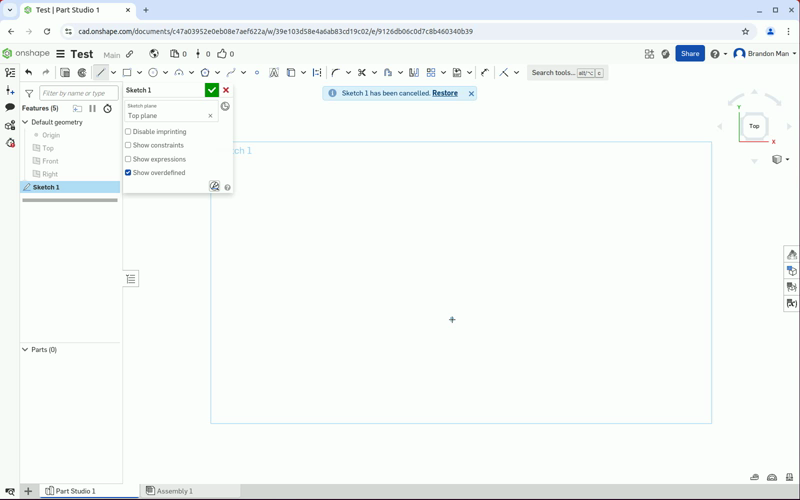
mouse_move(482, 319)
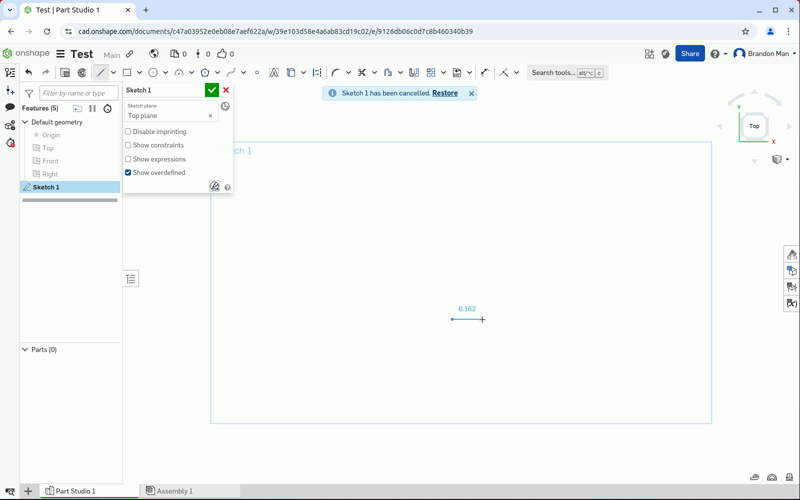
mouse_move(470, 319)
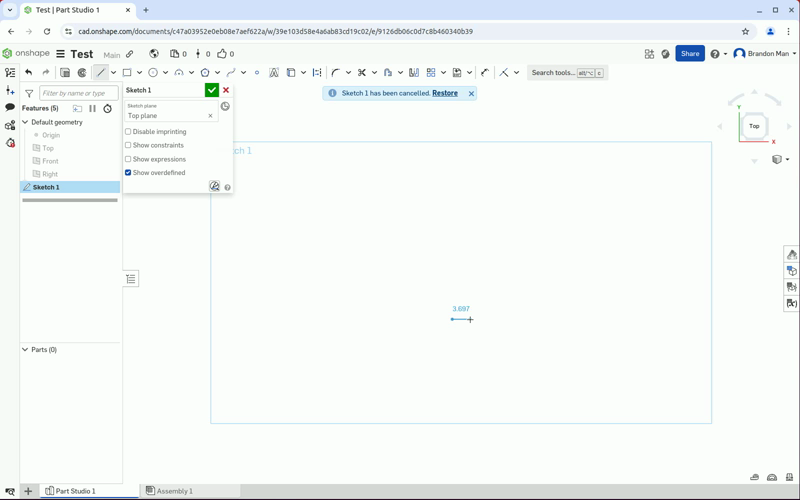
click(470, 319)
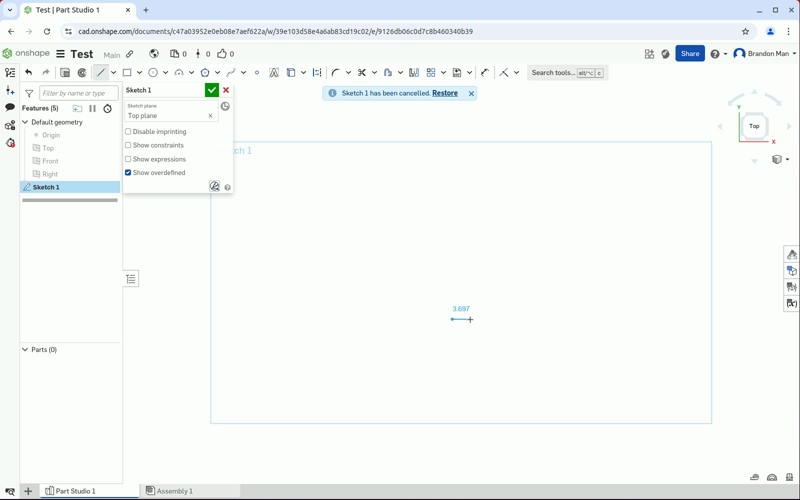
key_up(shift)
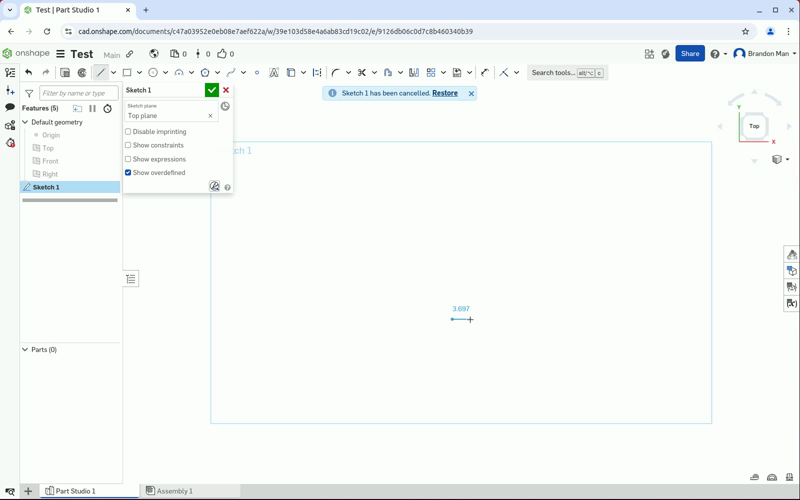
key_down(shift)
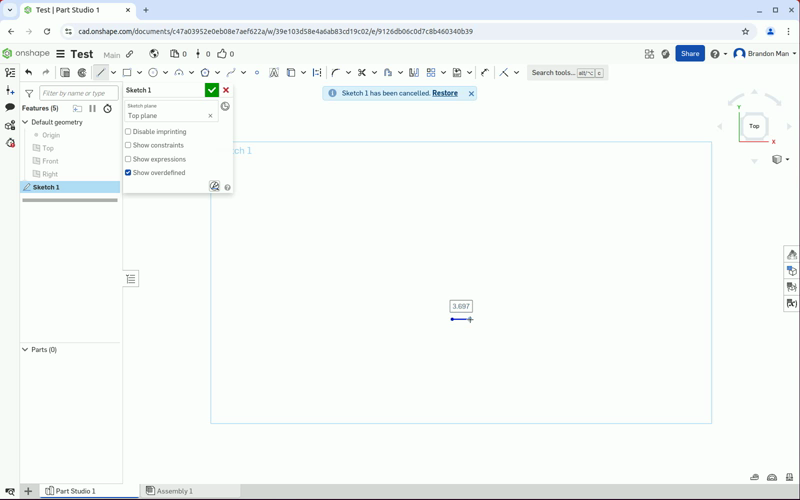
mouse_move(500, 319)
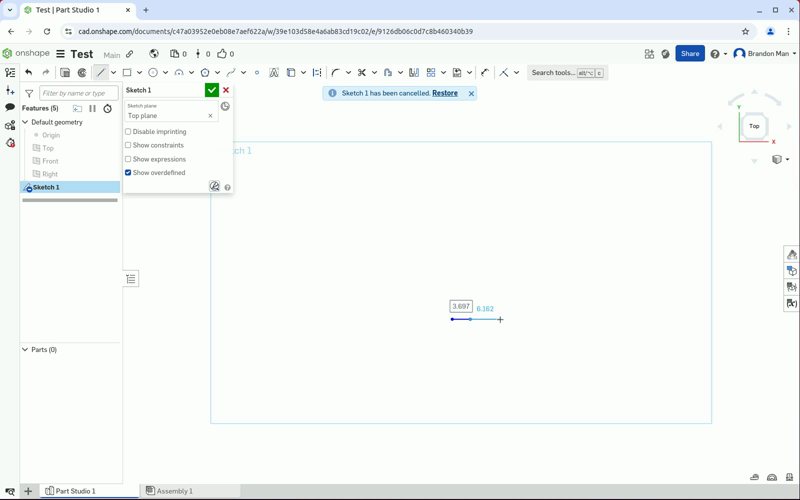
mouse_move(470, 282)
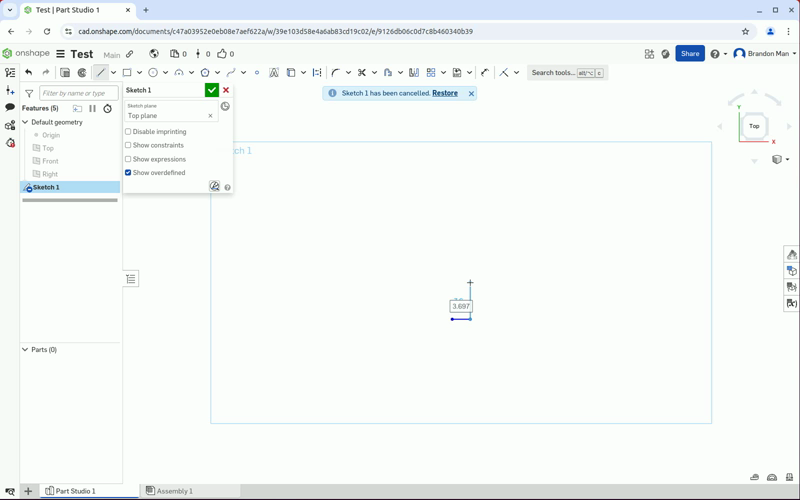
click(470, 282)
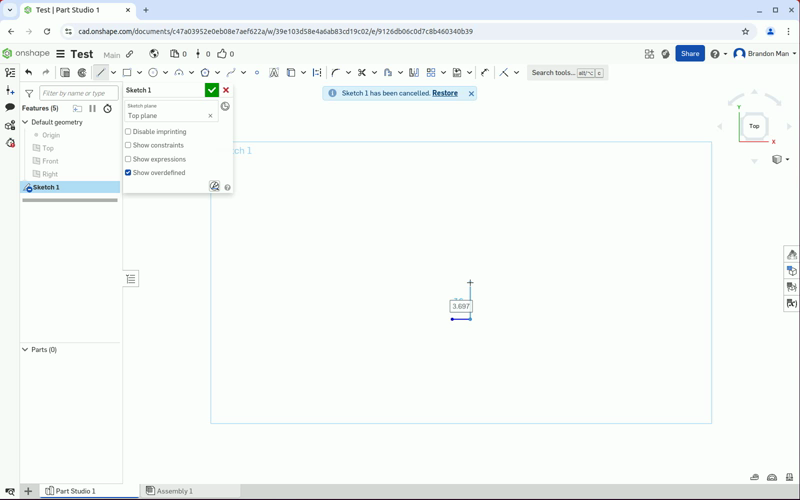
key_up(shift)
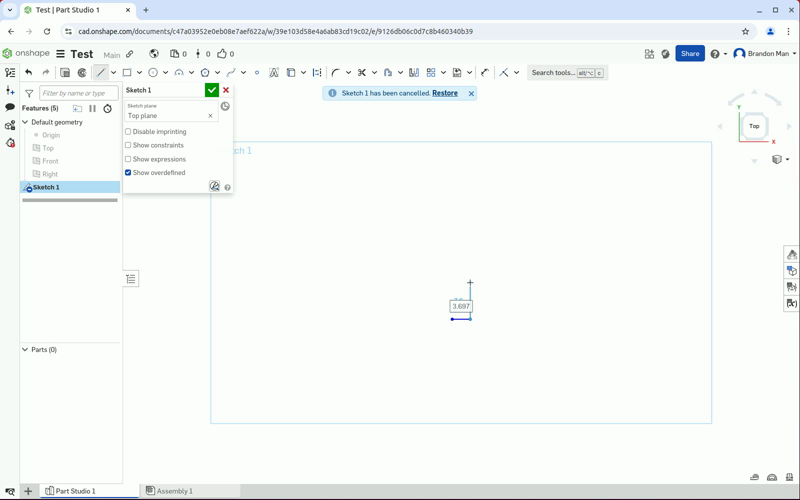
key_down(shift)
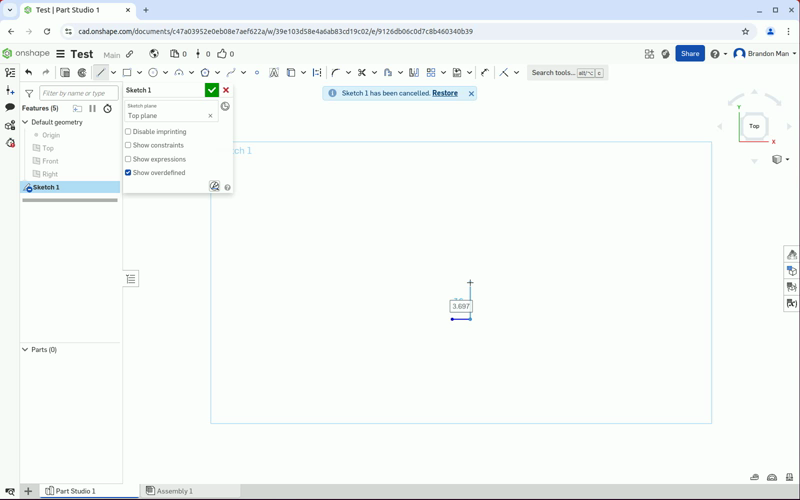
mouse_move(500, 282)
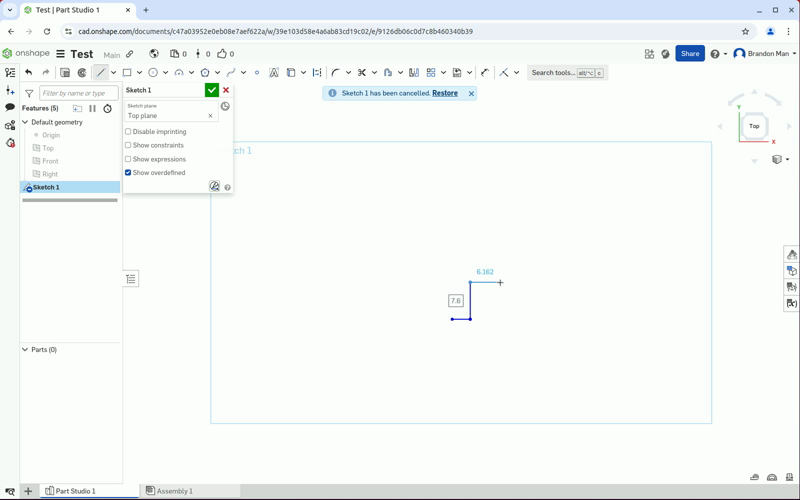
mouse_move(452, 282)
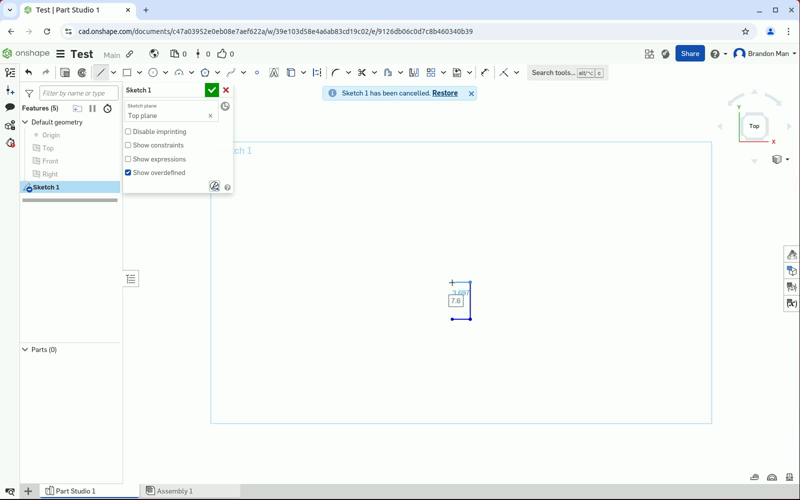
click(452, 282)
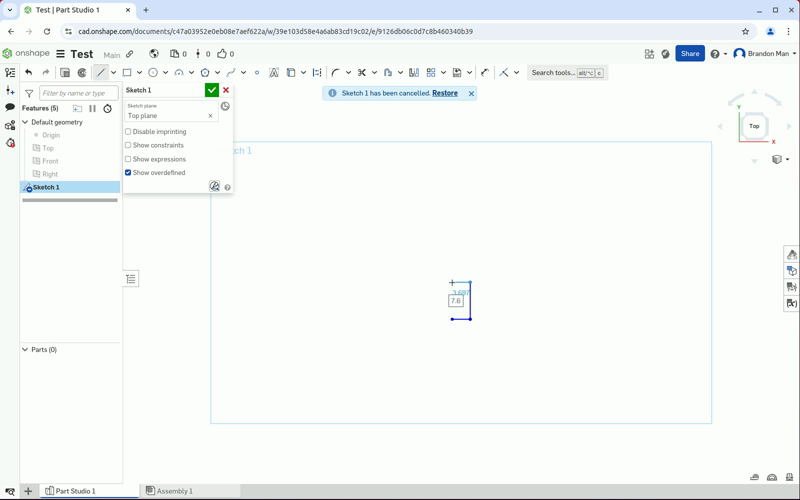
key_up(shift)
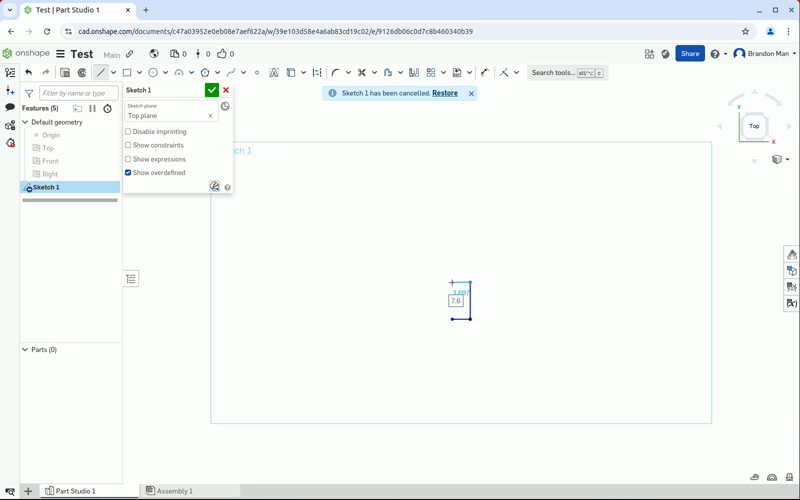
mouse_move(482, 282)
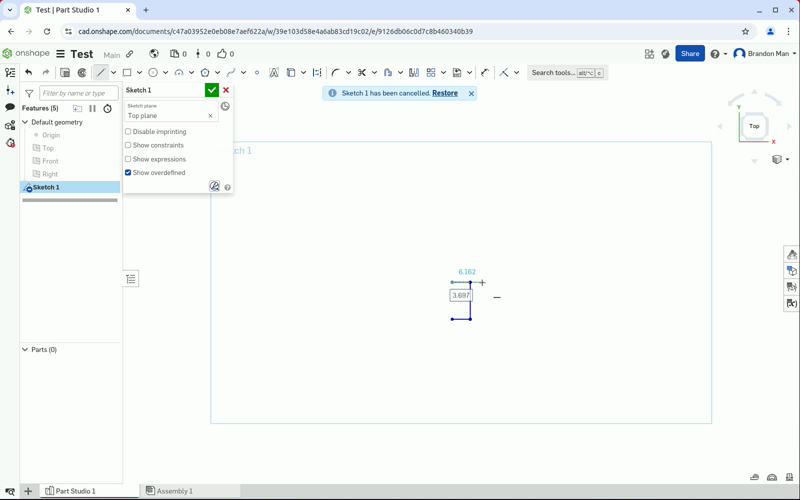
key_down(shift)
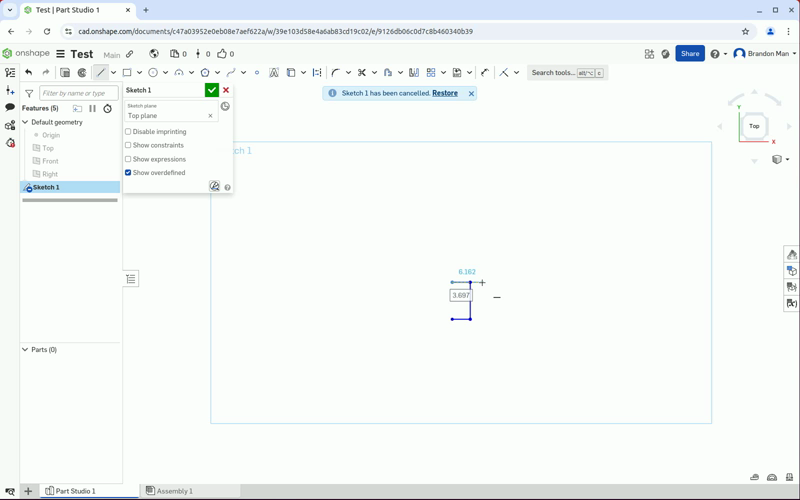
mouse_move(452, 319)
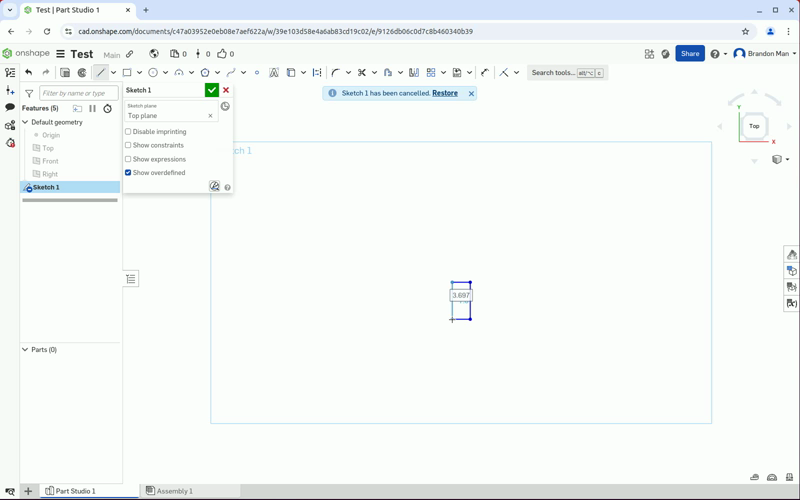
key_up(shift)
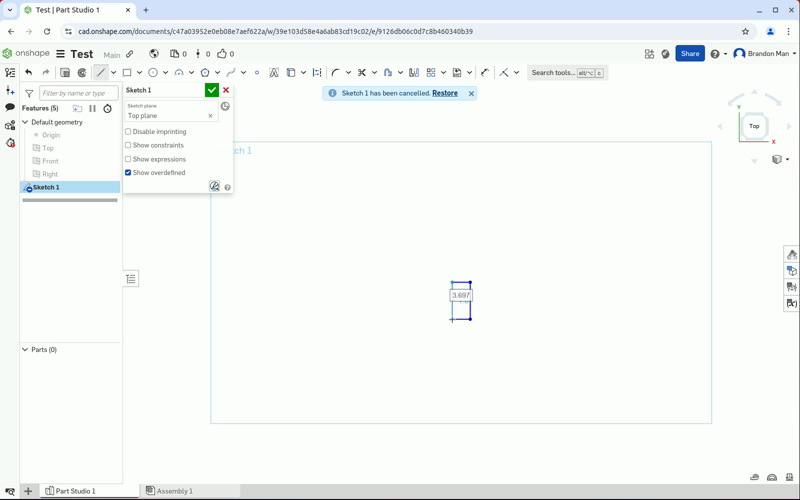
click(452, 319)
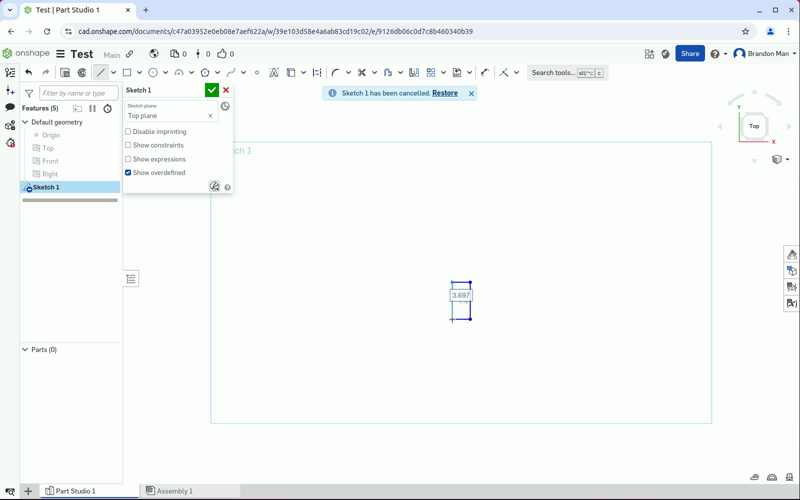
key(esc)
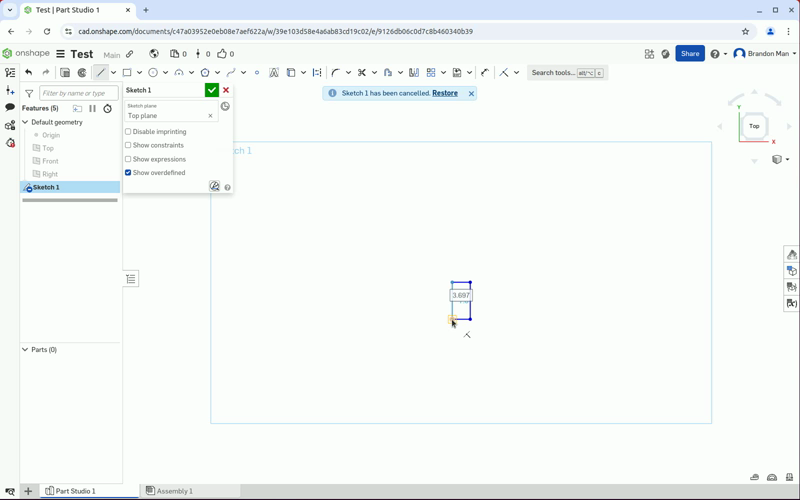
key(c)
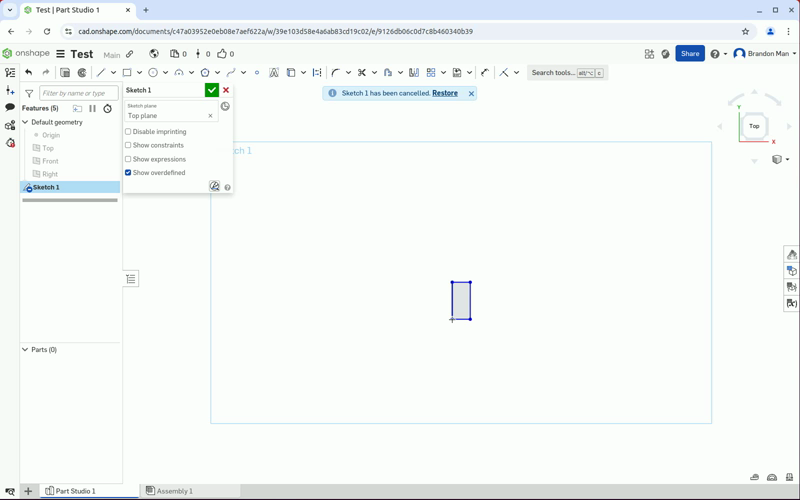
key_down(shift)
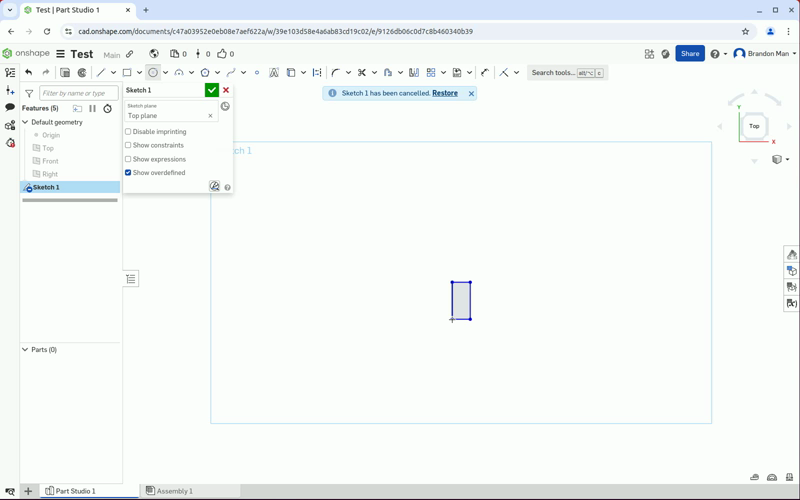
mouse_move(461, 301)
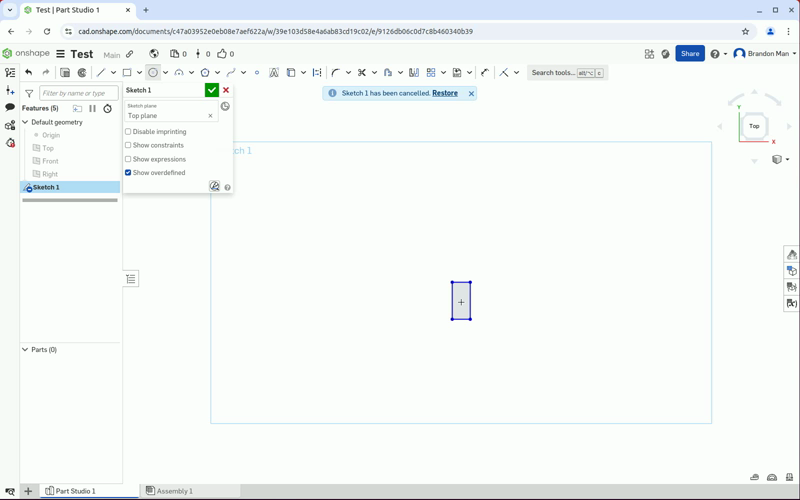
click(461, 301)
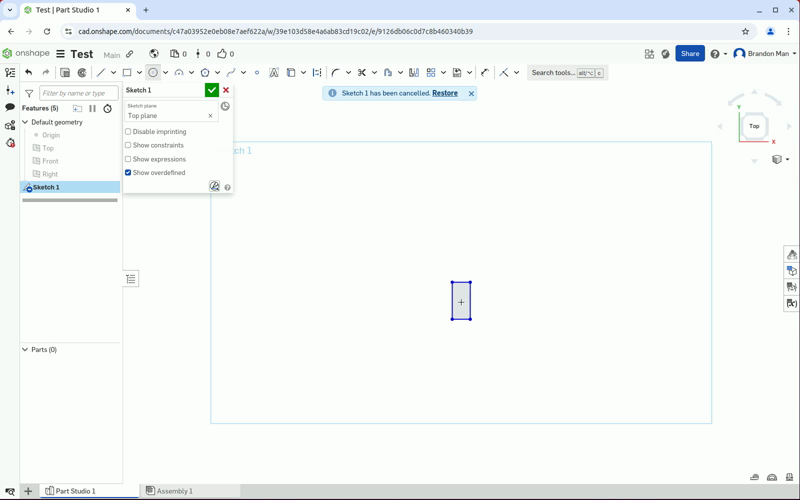
key_up(shift)
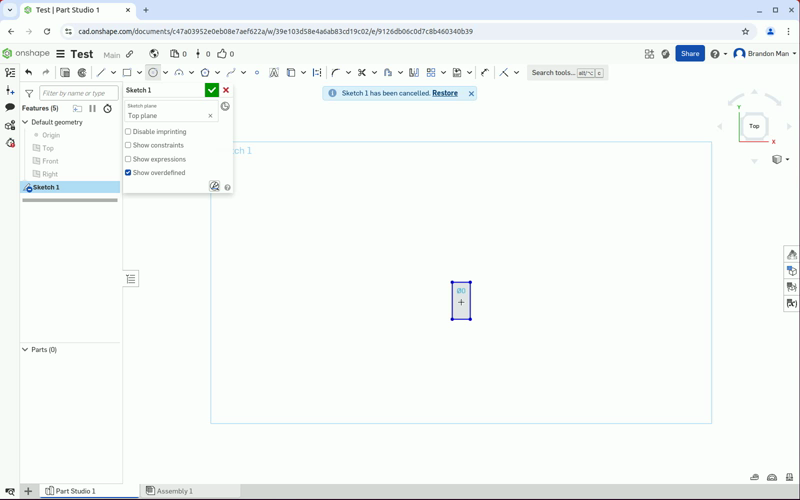
mouse_move(470, 301)
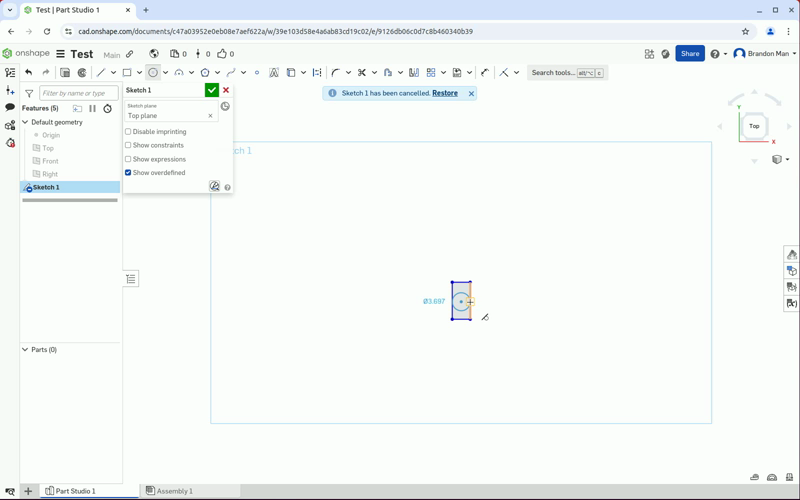
click(470, 301)
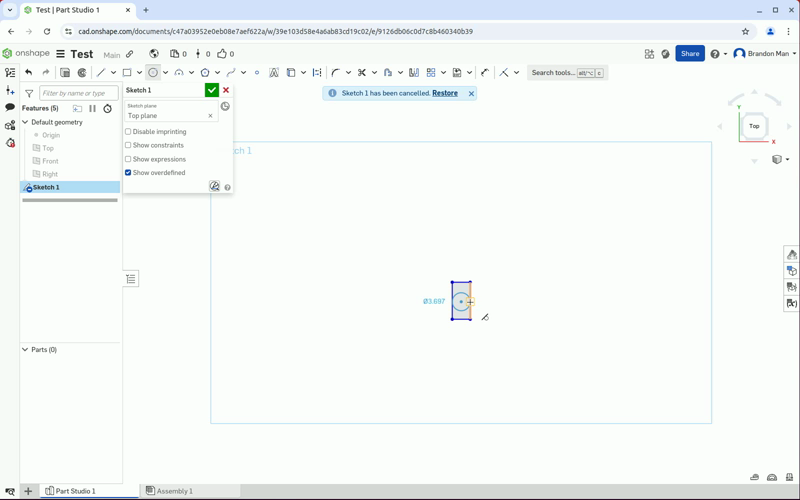
key(esc)
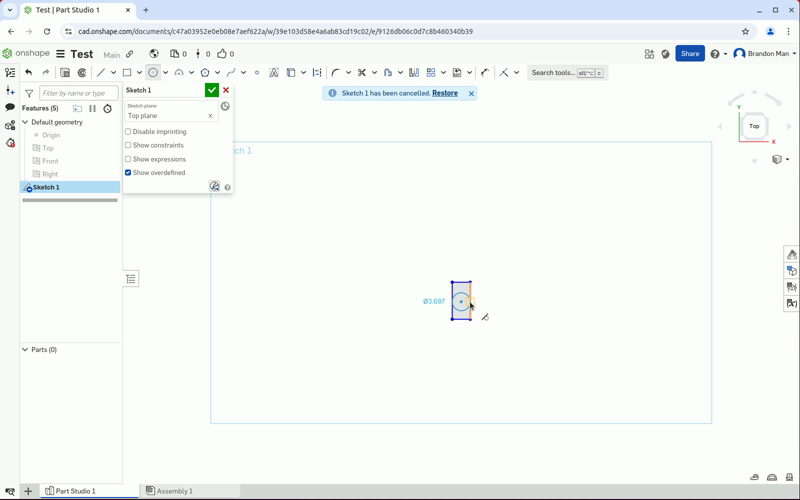
mouse_move(460, 312)
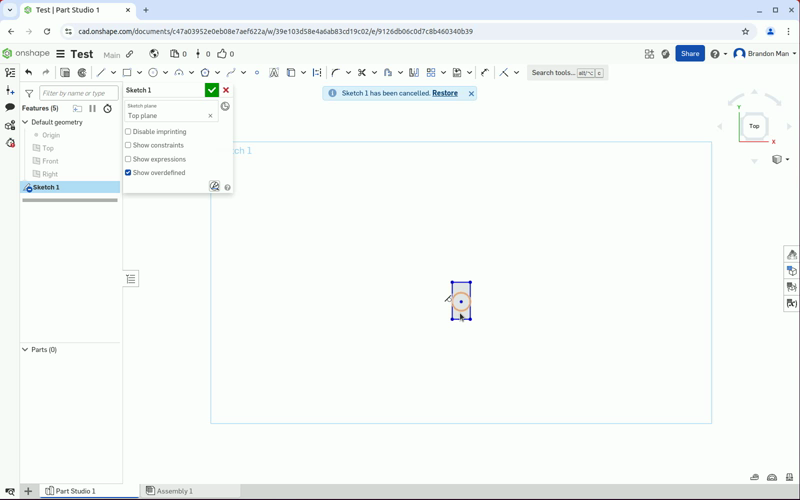
scroll(6)
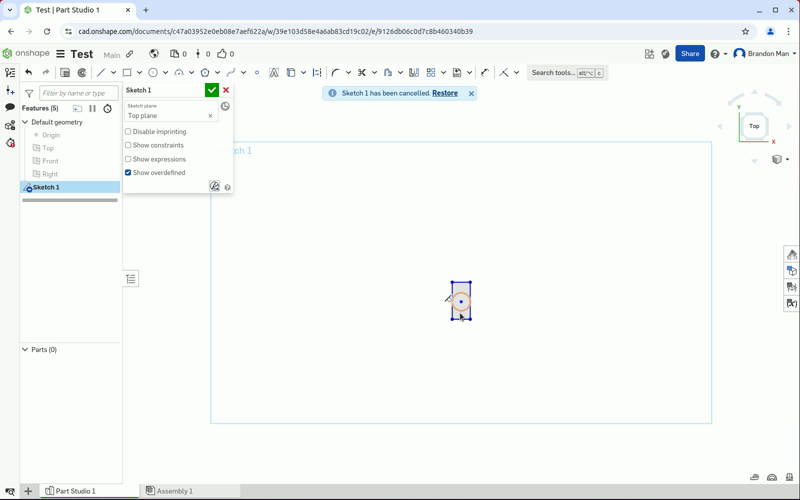
scroll(6)
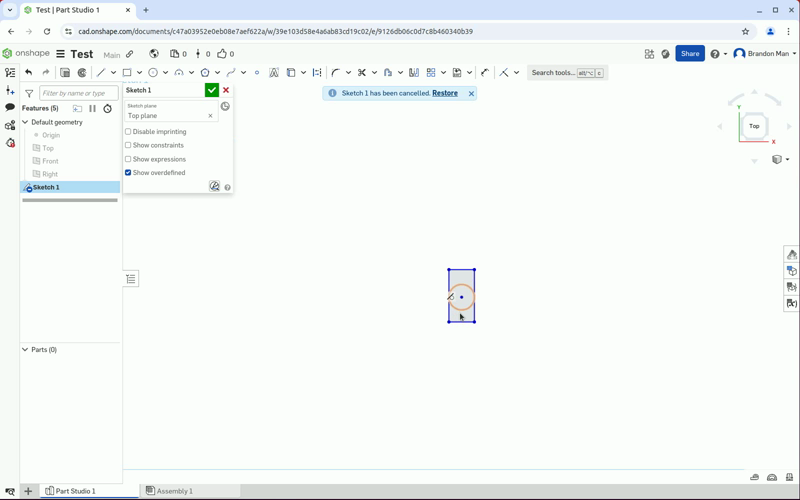
scroll(6)
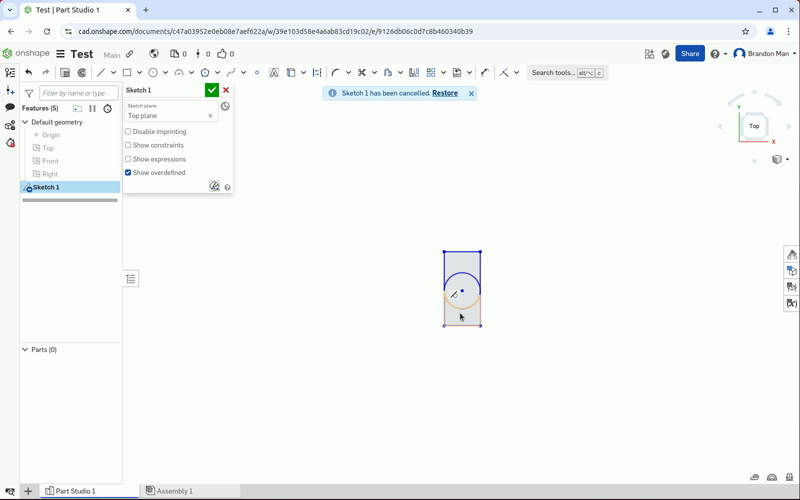
scroll(6)
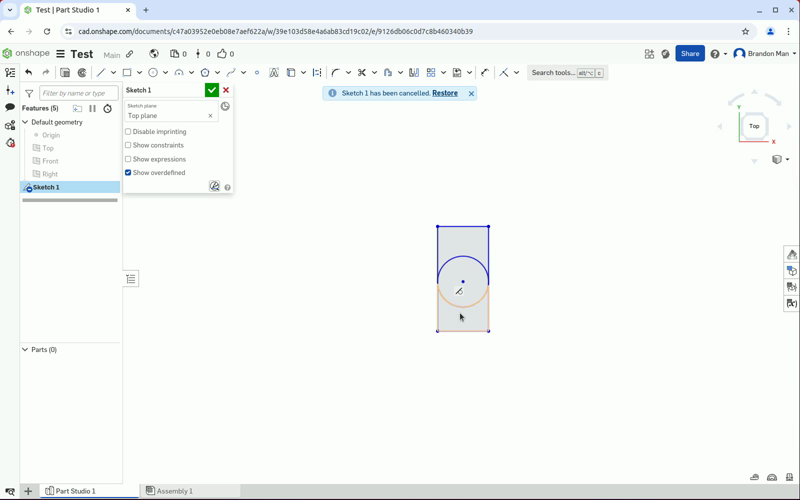
scroll(6)
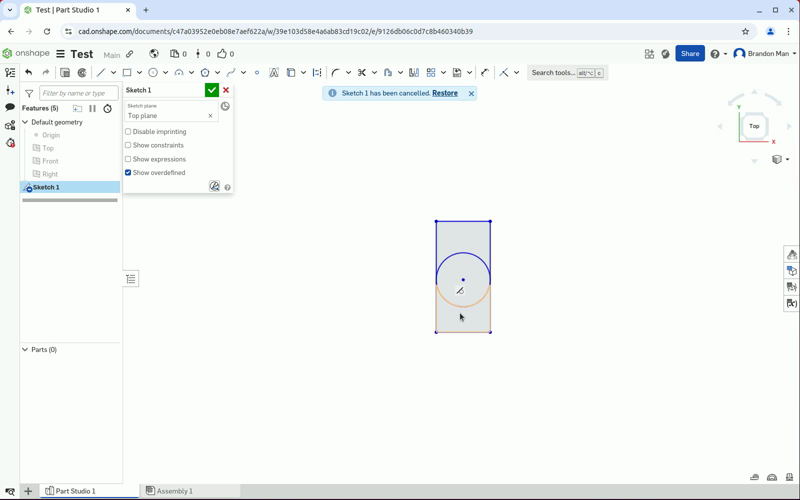
scroll(6)
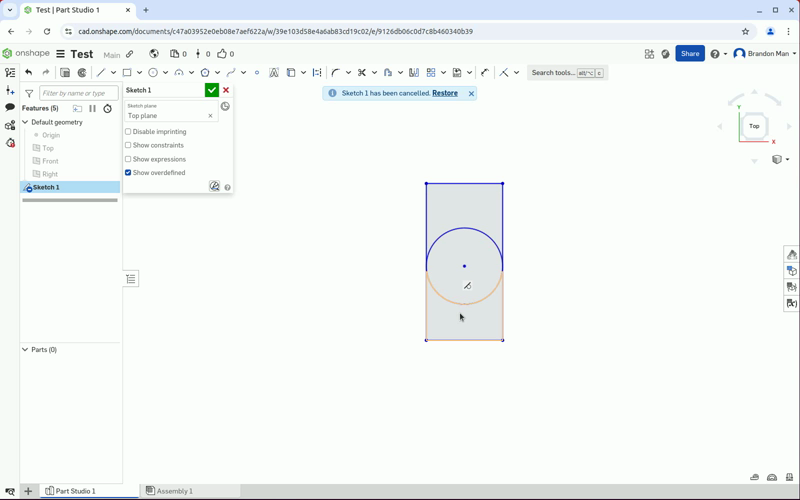
scroll(6)
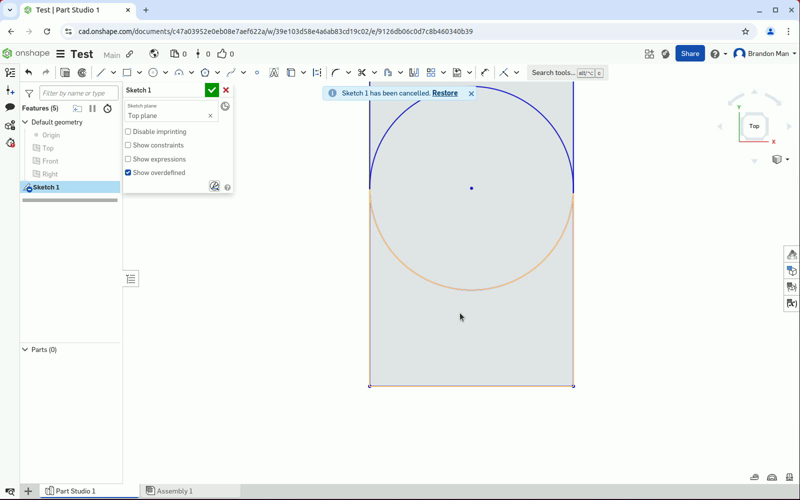
click(460, 312)
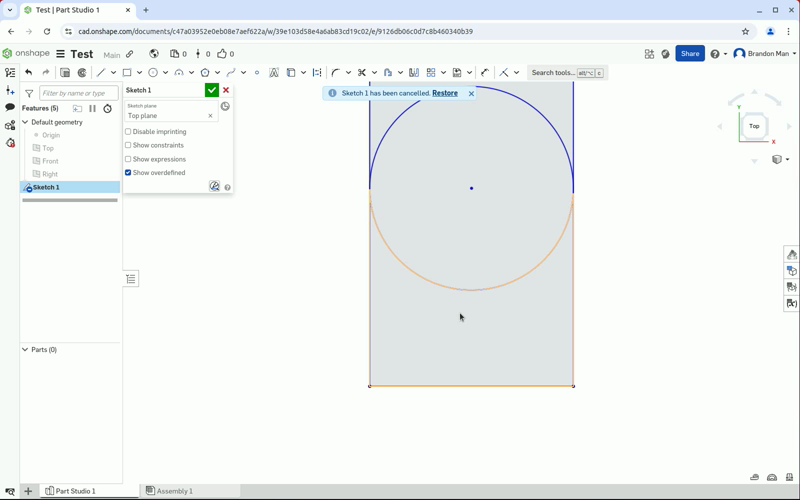
scroll(-6)
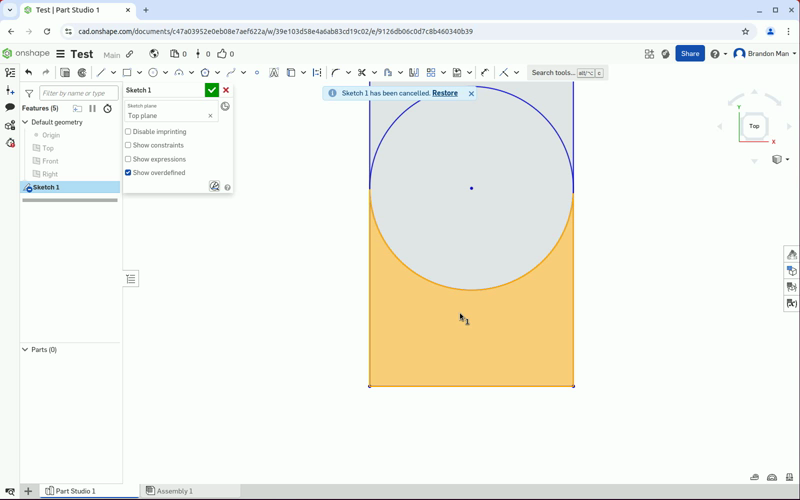
scroll(-6)
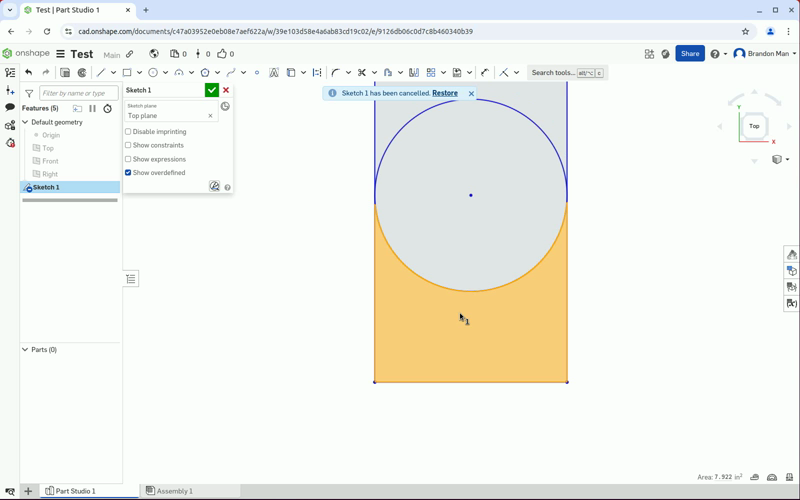
scroll(-6)
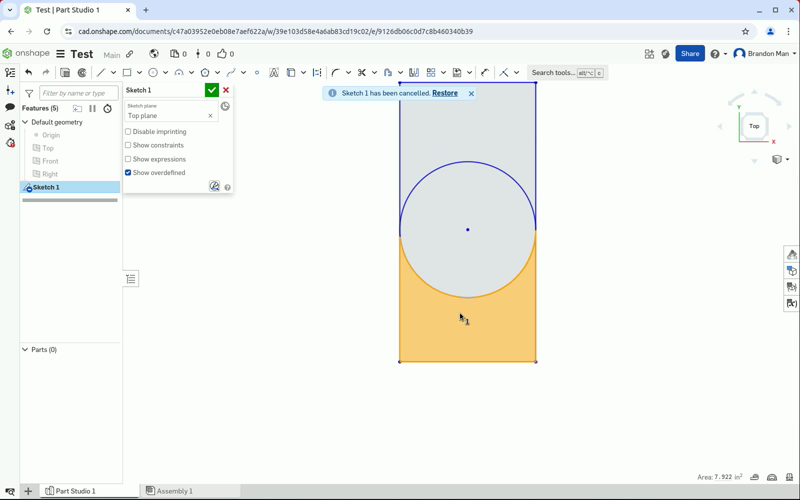
scroll(-6)
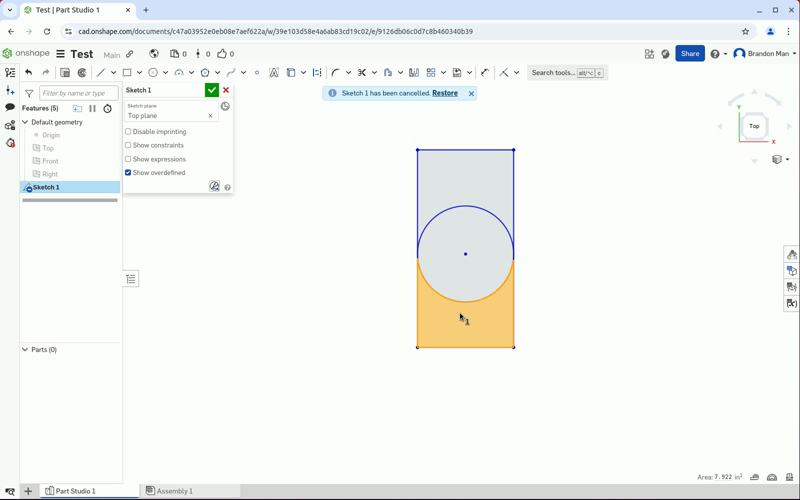
scroll(-6)
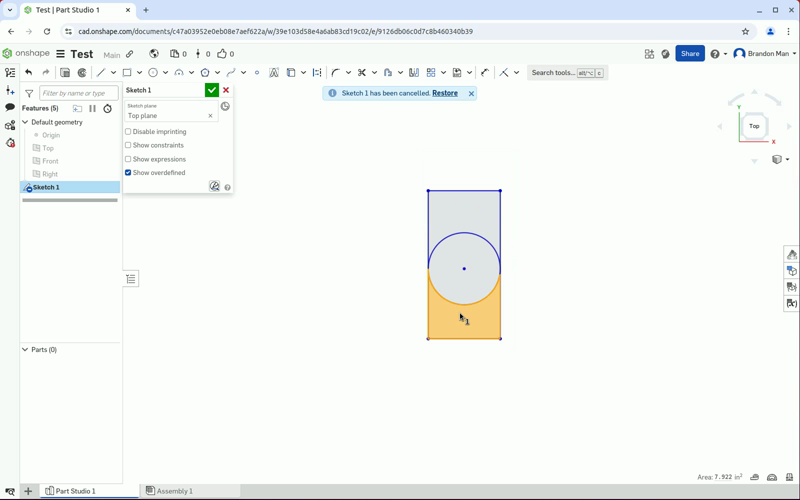
scroll(-6)
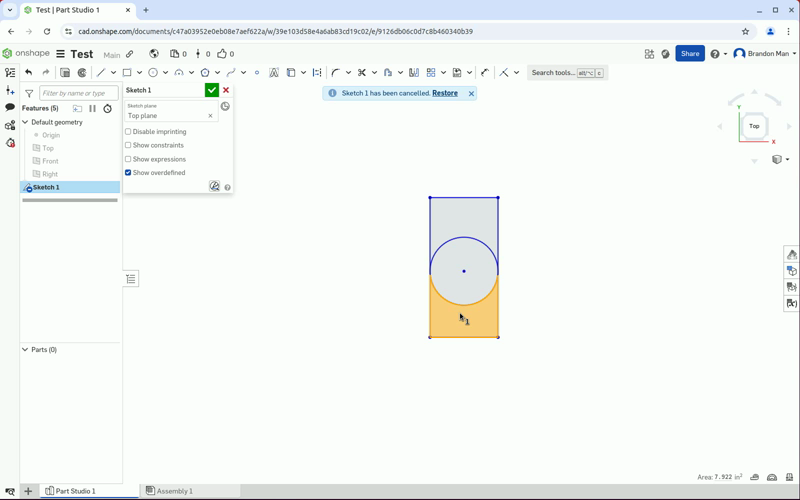
scroll(-6)
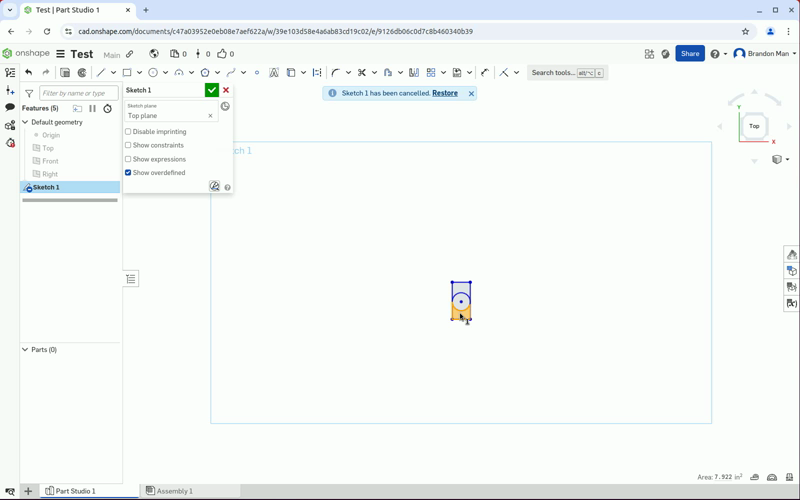
mouse_move(73, 352)
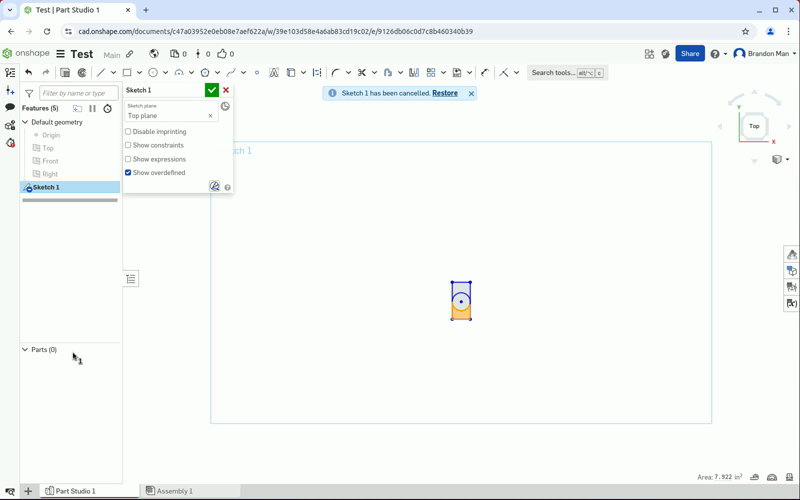
key(shift+y)
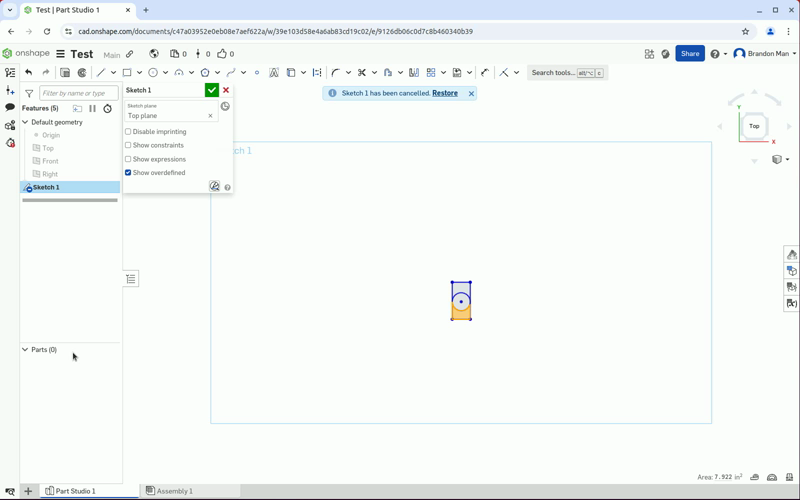
key(shift+e)
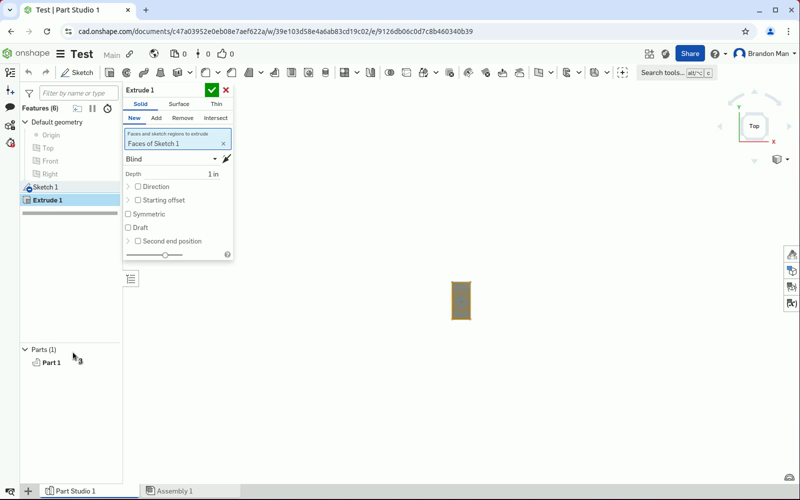
mouse_move(143, 106)
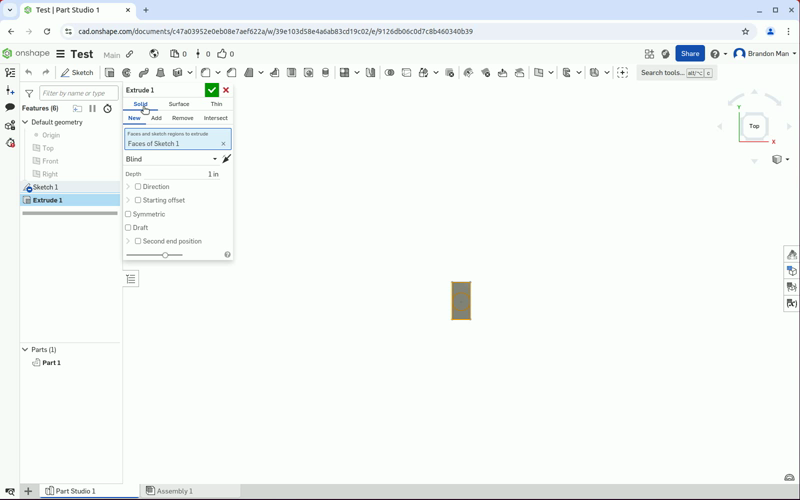
click(143, 106)
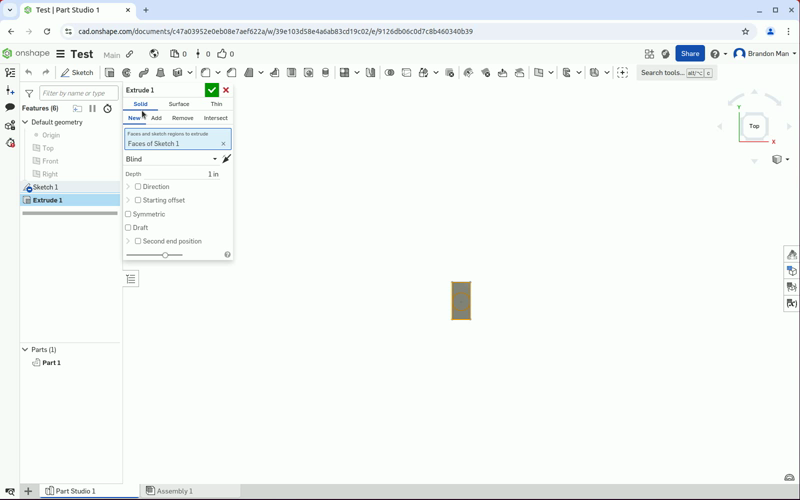
mouse_move(137, 120)
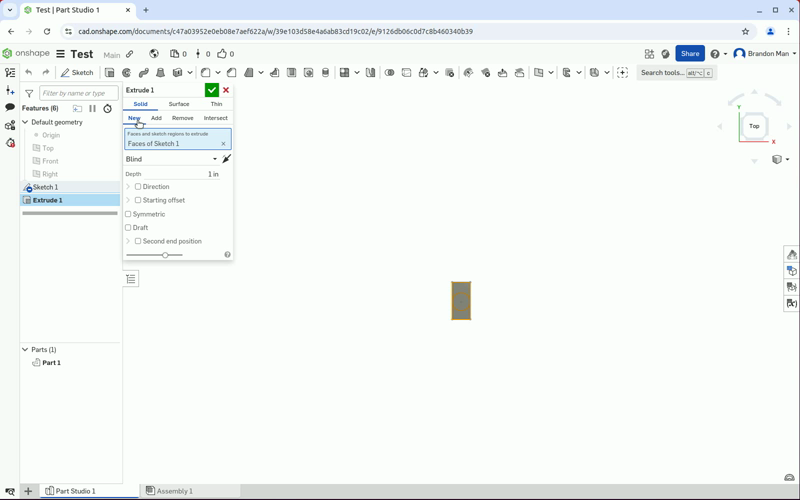
click(137, 120)
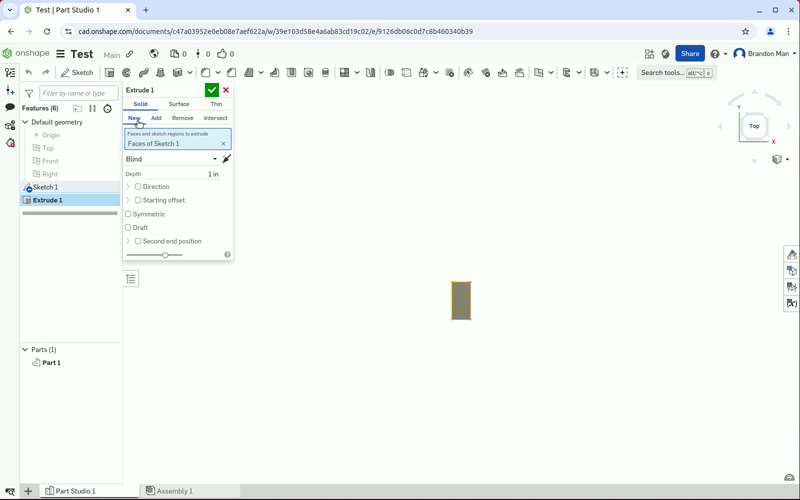
key(tab, 4)
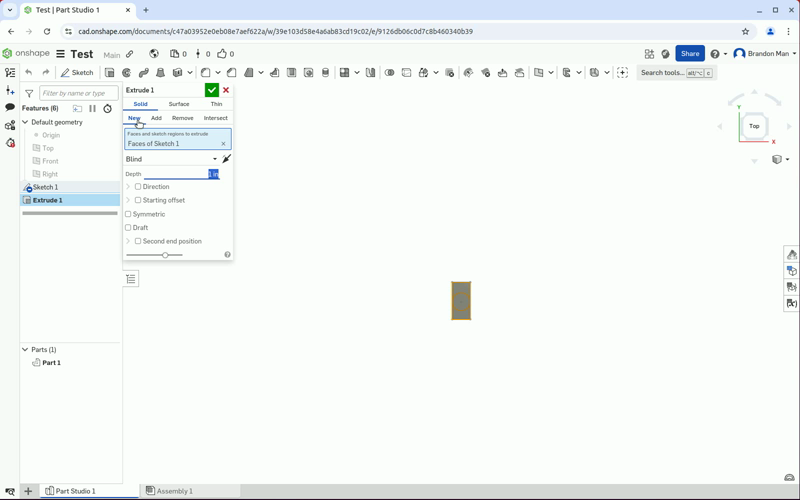
text(-22.868)
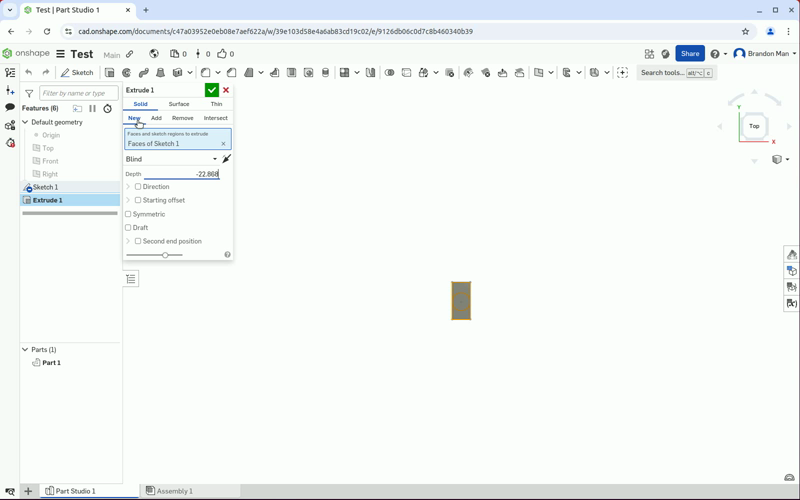
key(enter)
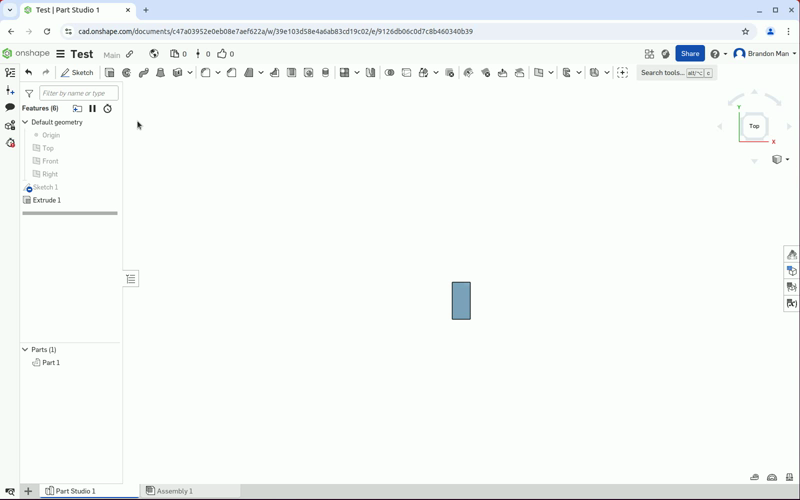
key(shift+h)
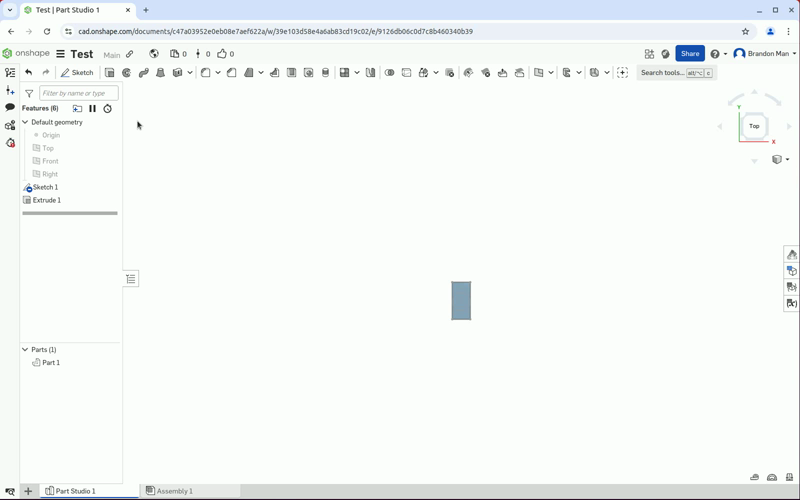
key(shift+h)
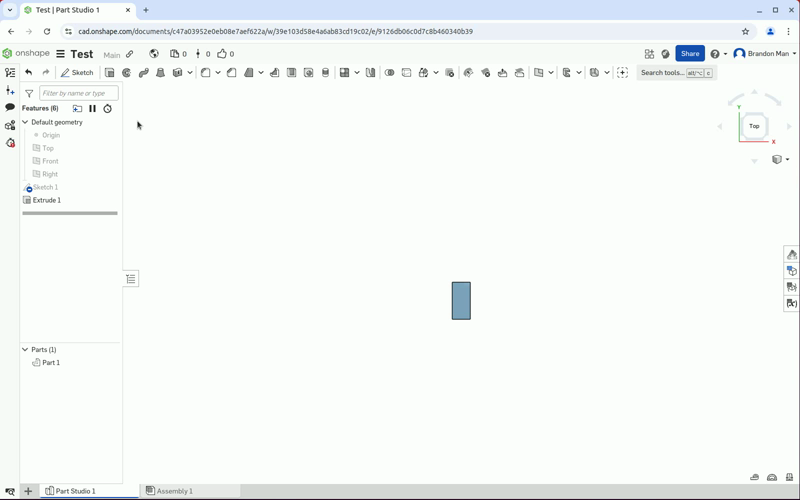
mouse_move(73, 189)
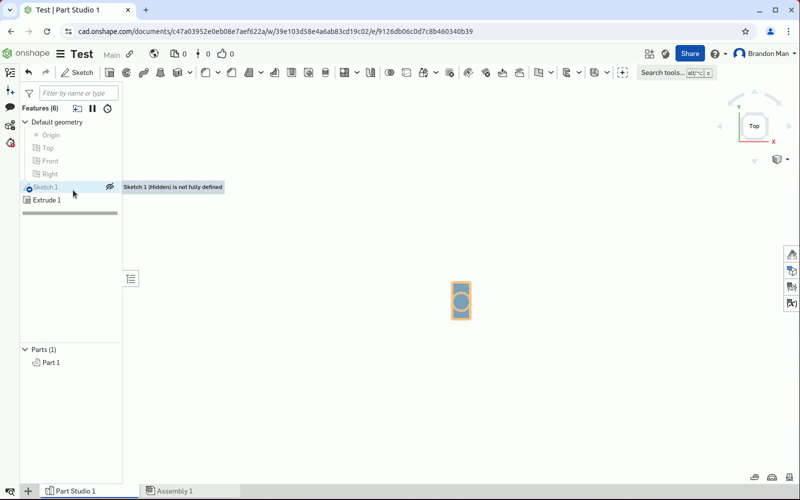
click(73, 189)
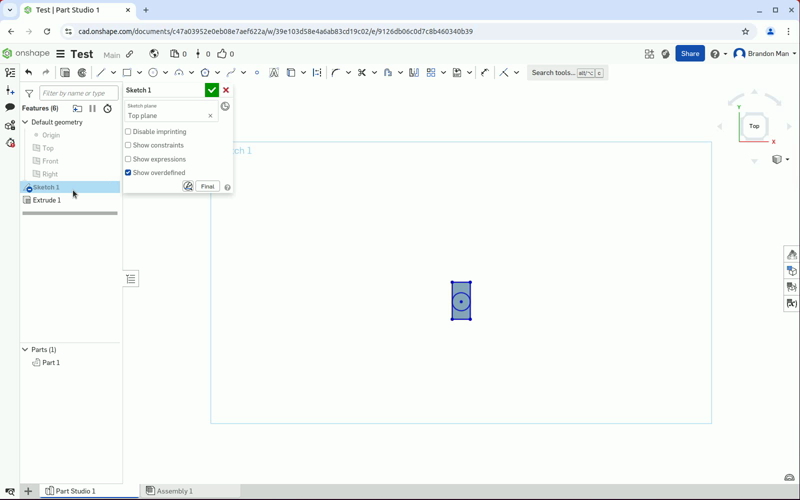
mouse_move(229, 92)
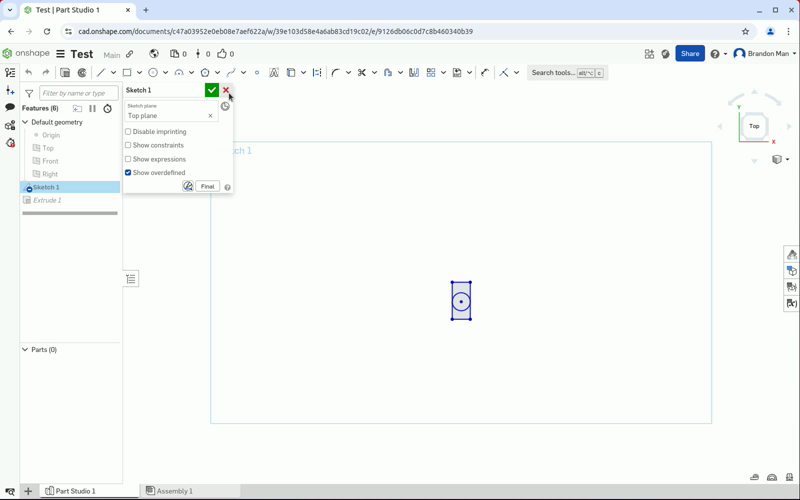
click(229, 92)
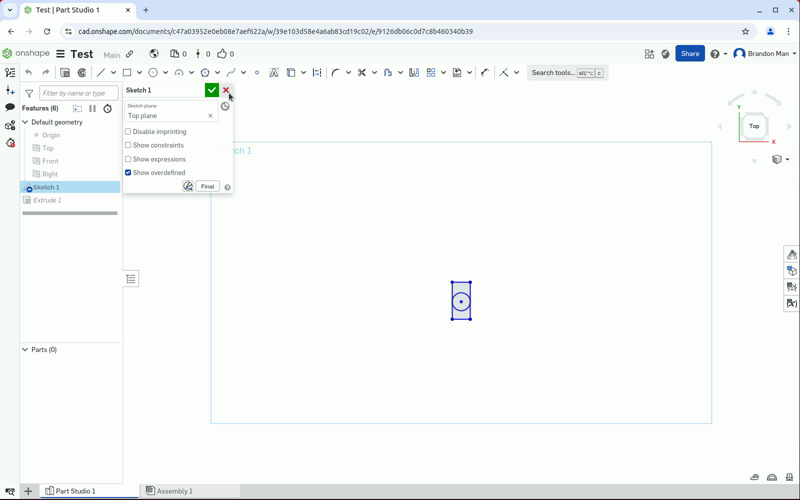
key(shift+s)
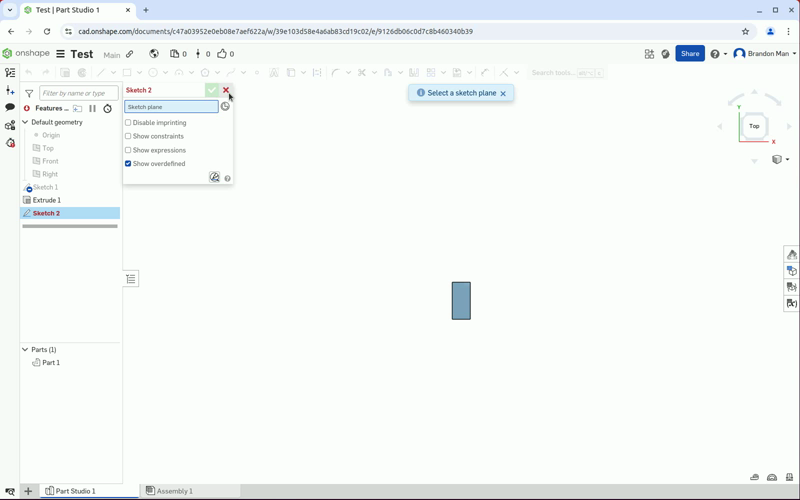
mouse_move(73, 150)
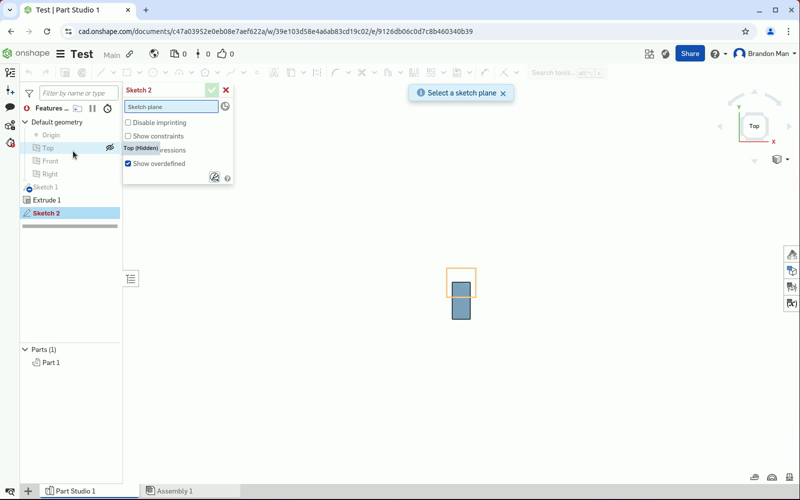
click(73, 150)
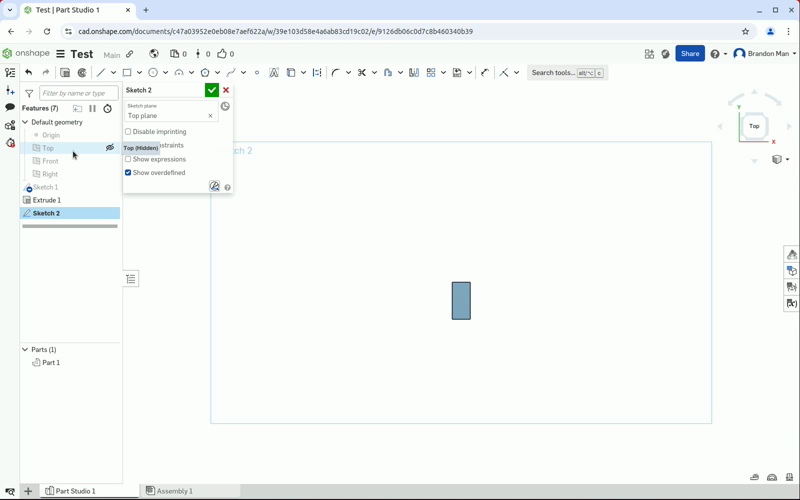
mouse_move(73, 352)
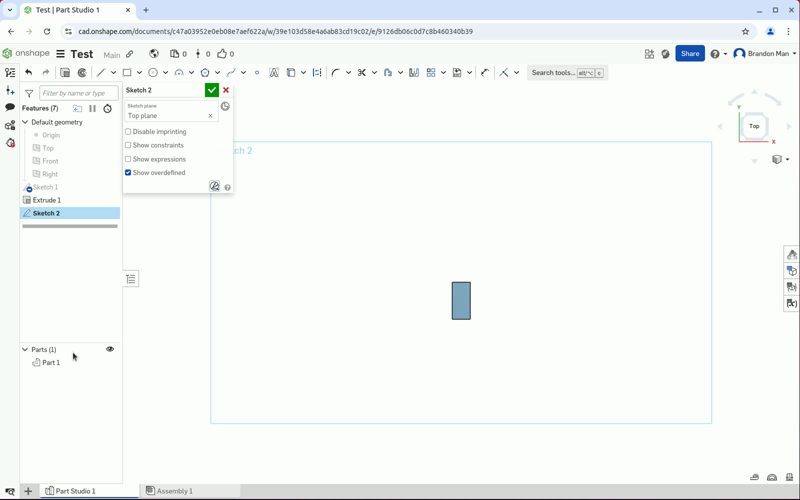
key(y)
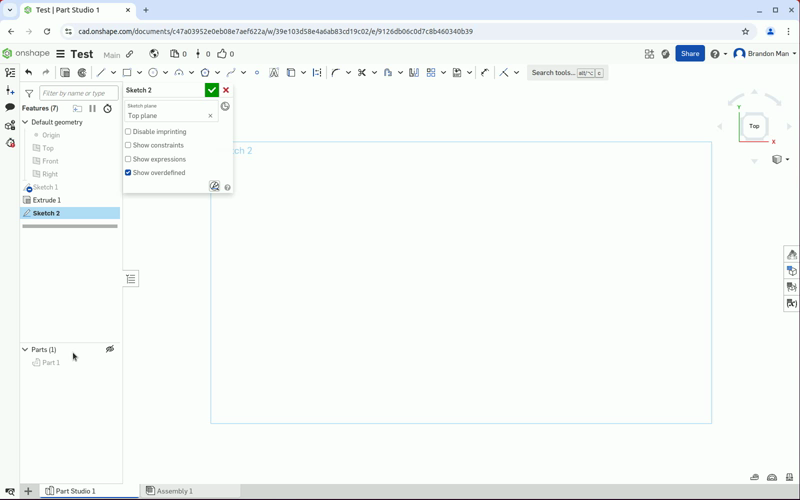
key(c)
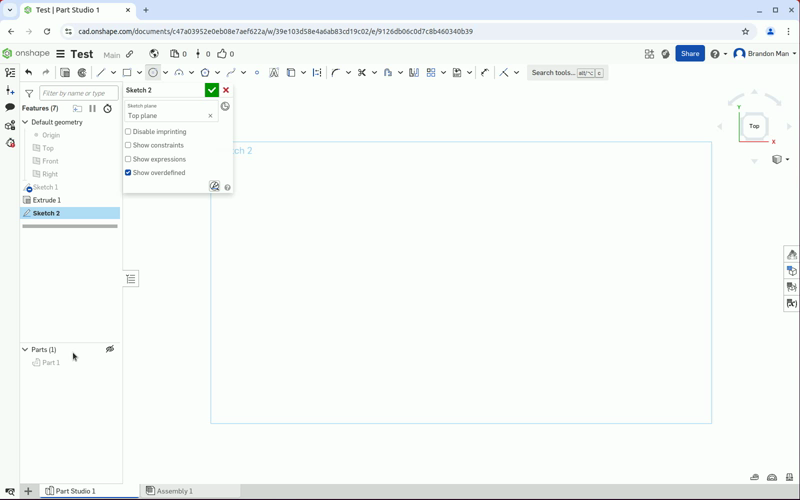
key_down(shift)
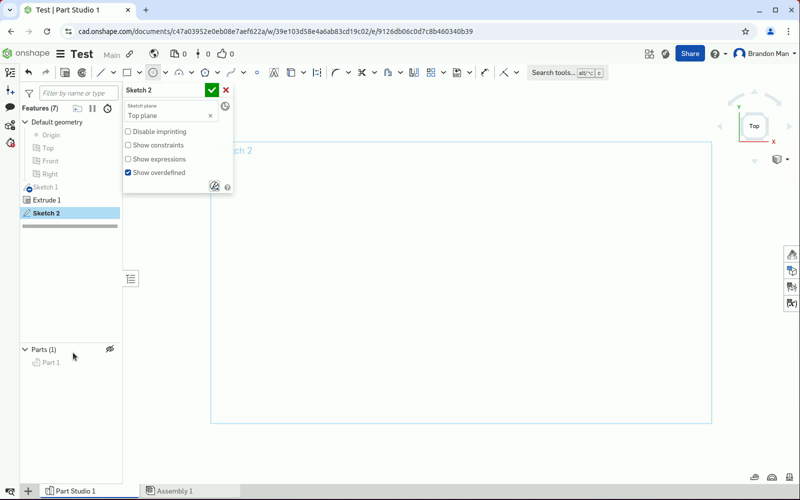
mouse_move(461, 301)
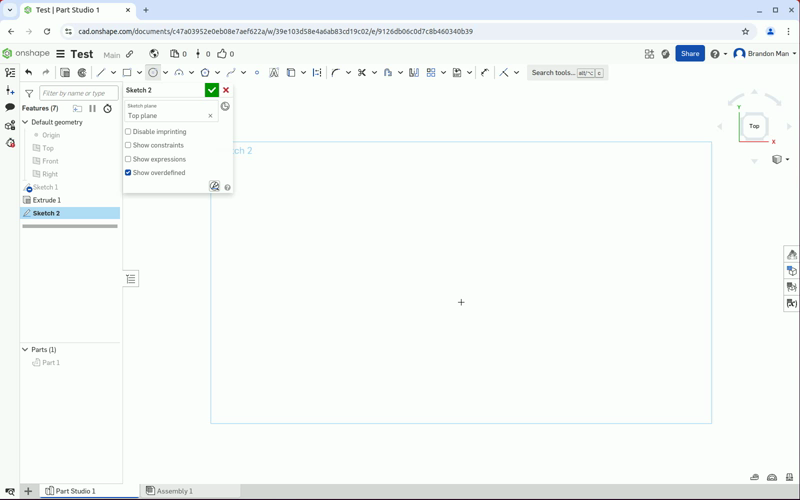
click(461, 301)
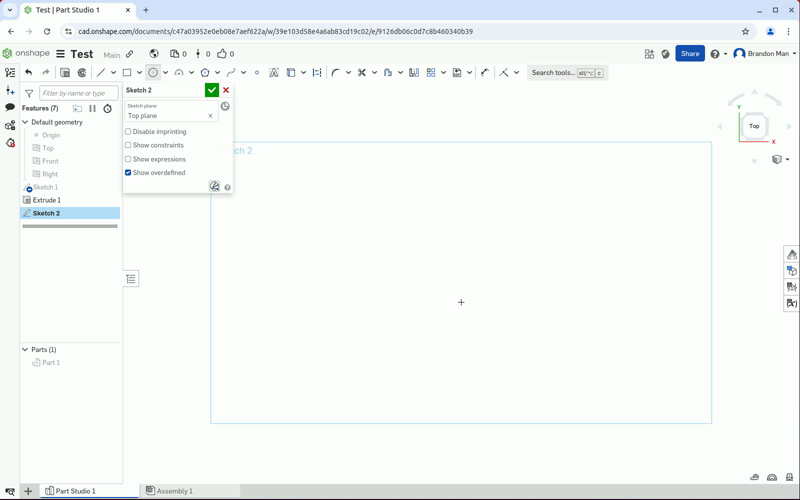
key_up(shift)
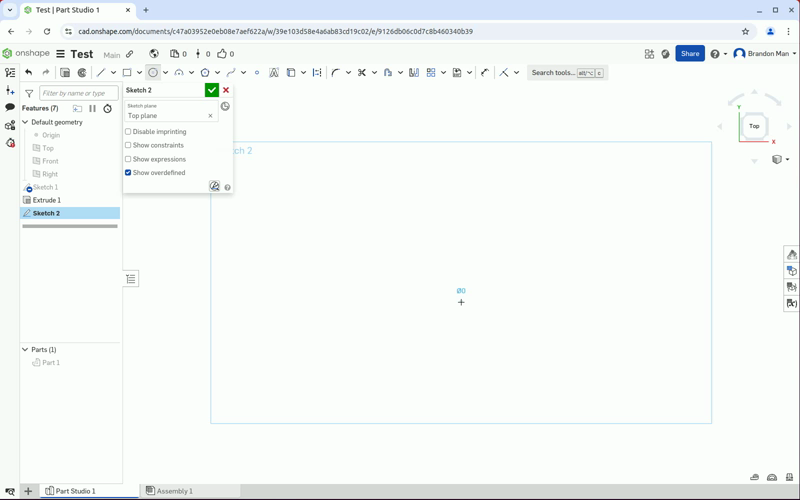
mouse_move(470, 301)
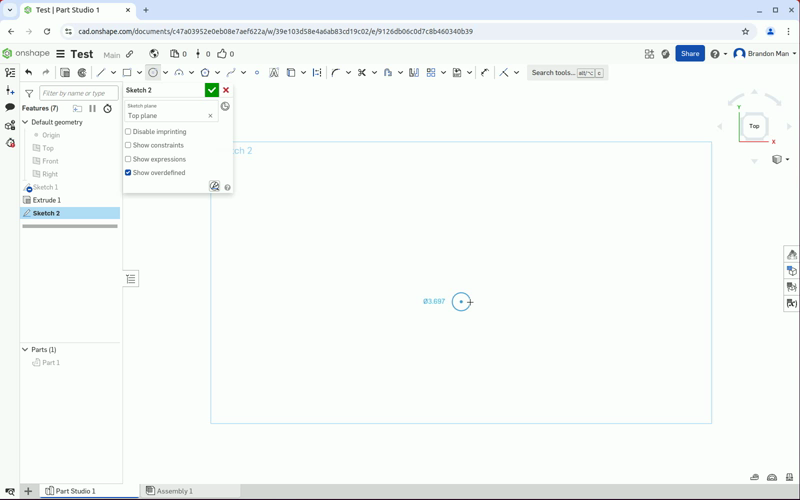
click(470, 301)
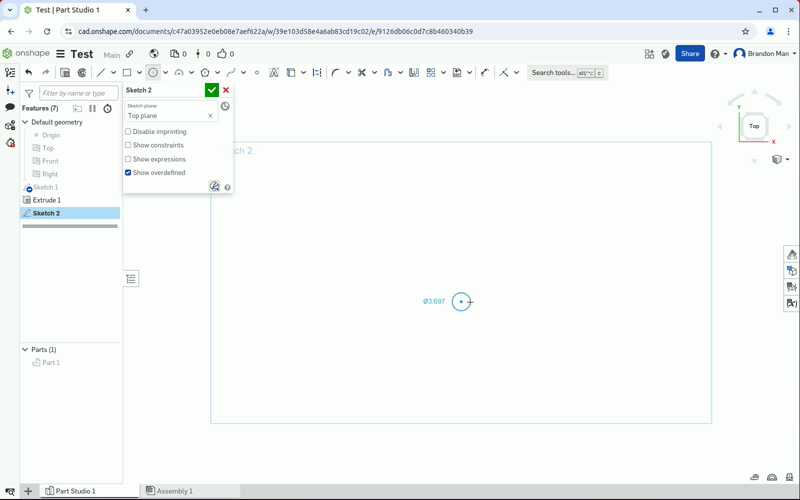
key(esc)
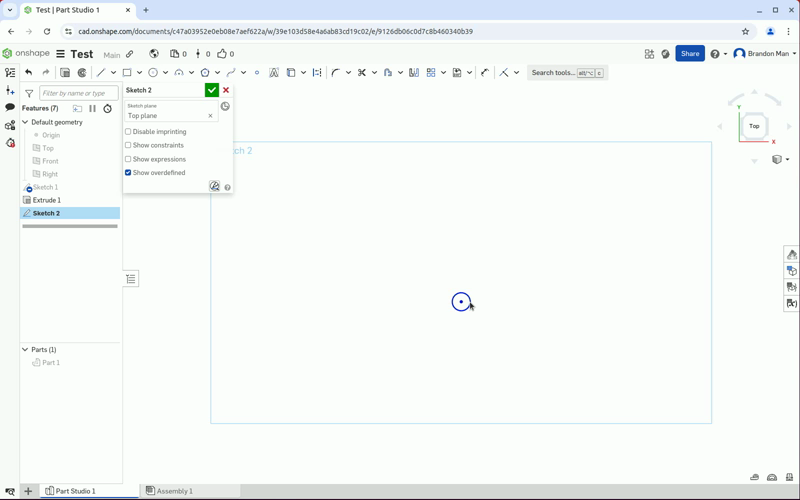
mouse_move(455, 306)
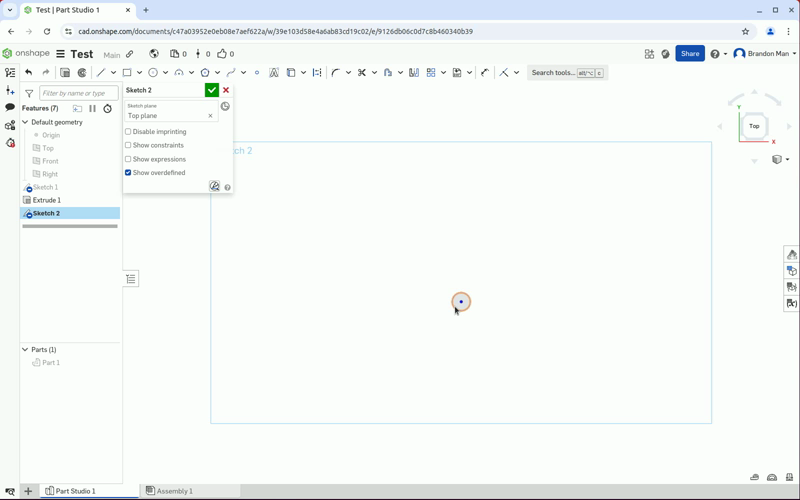
scroll(6)
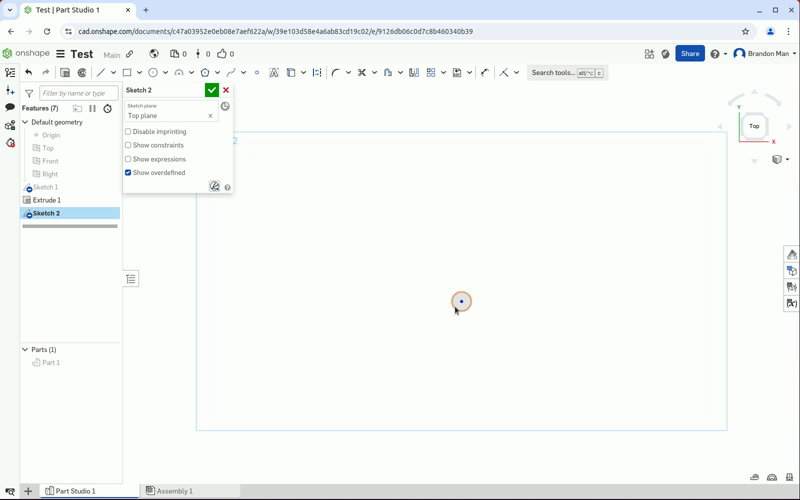
scroll(6)
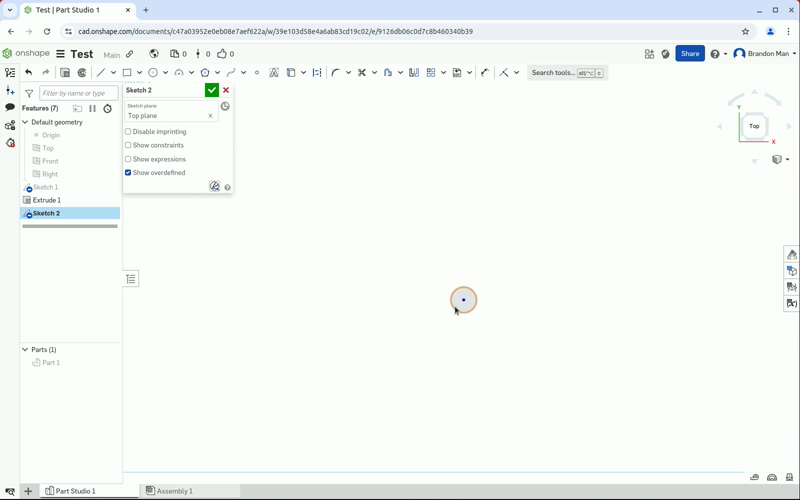
scroll(6)
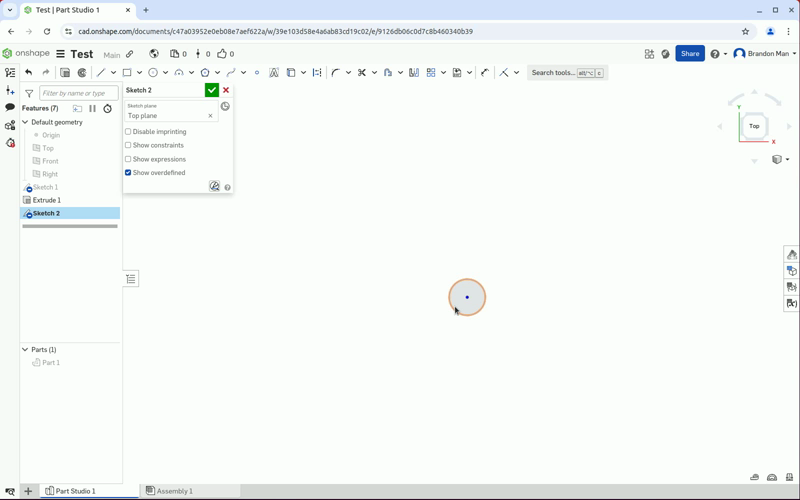
scroll(6)
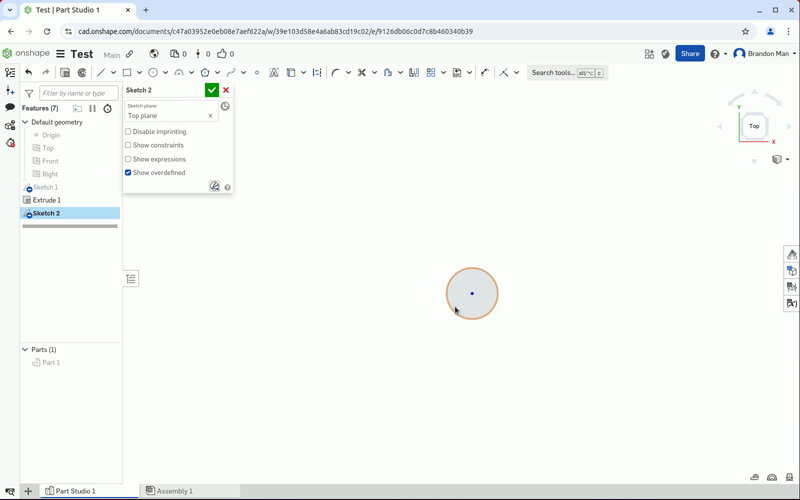
scroll(6)
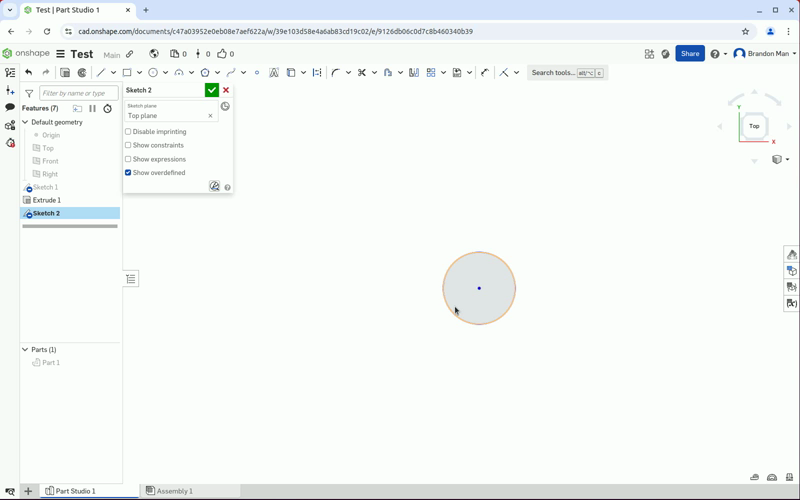
scroll(6)
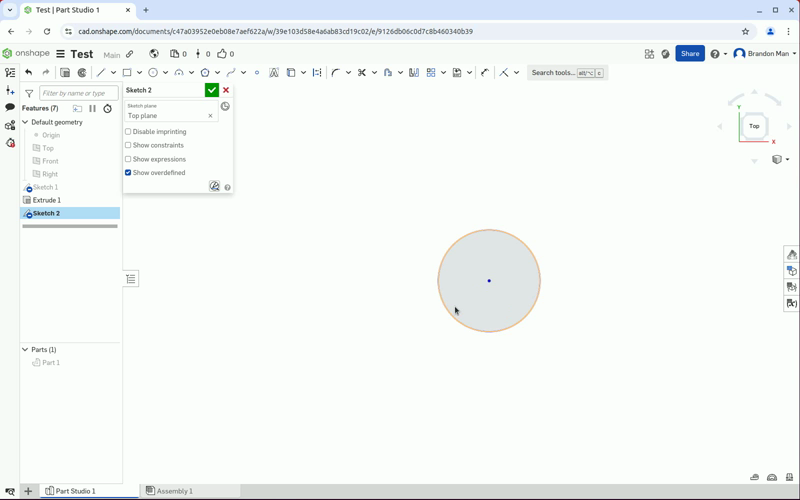
scroll(6)
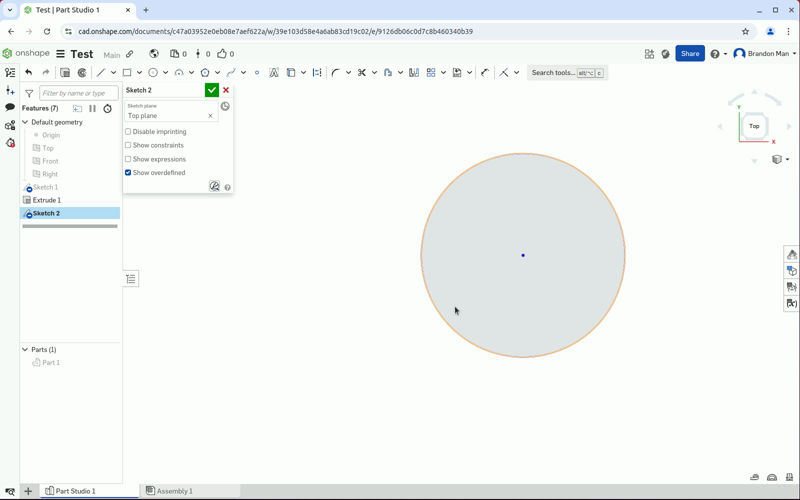
click(455, 306)
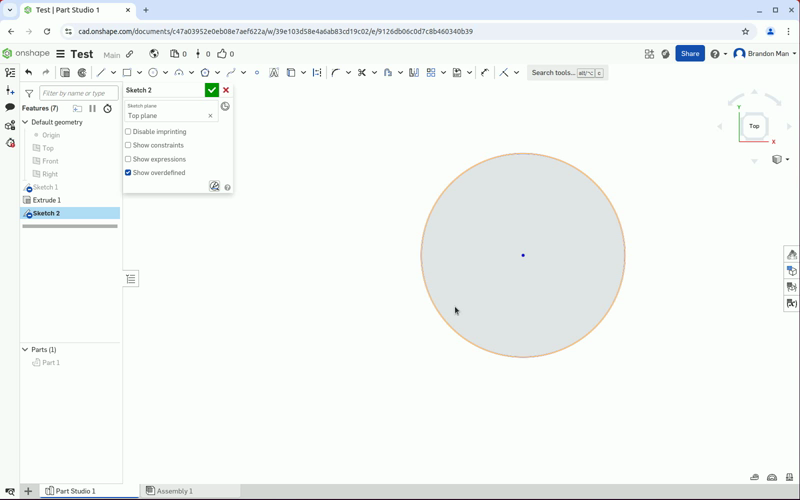
scroll(-6)
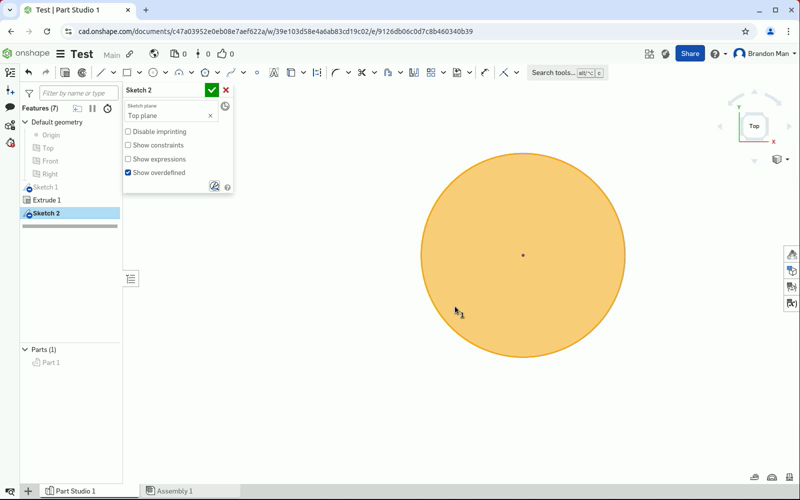
scroll(-6)
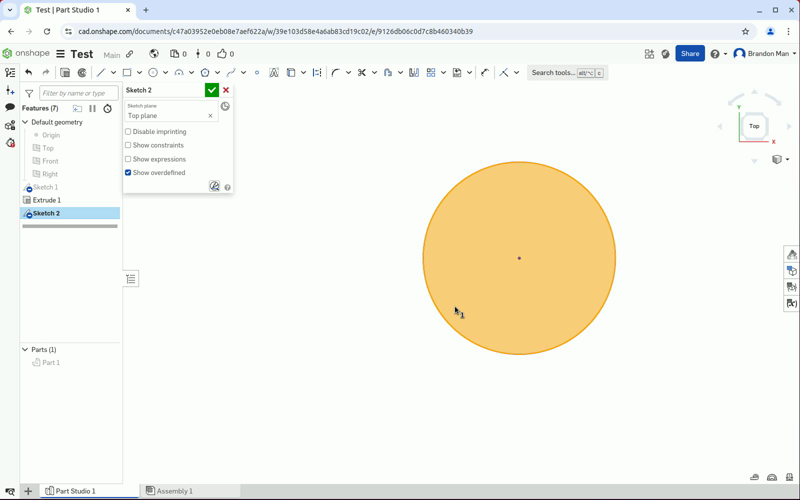
scroll(-6)
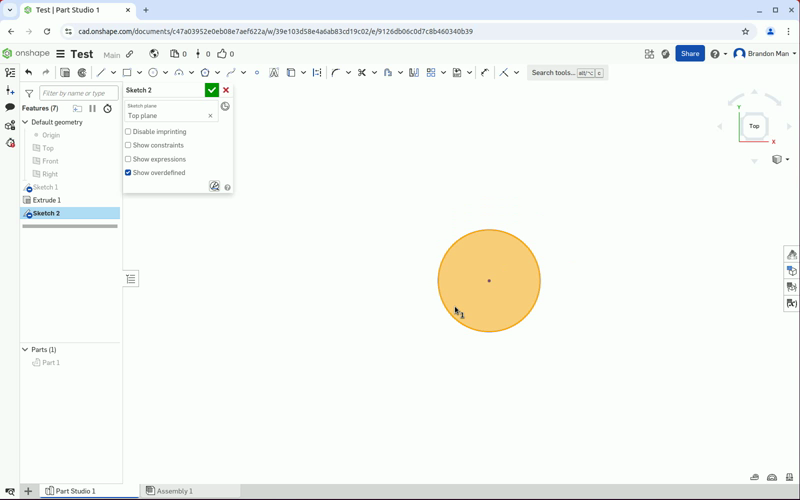
scroll(-6)
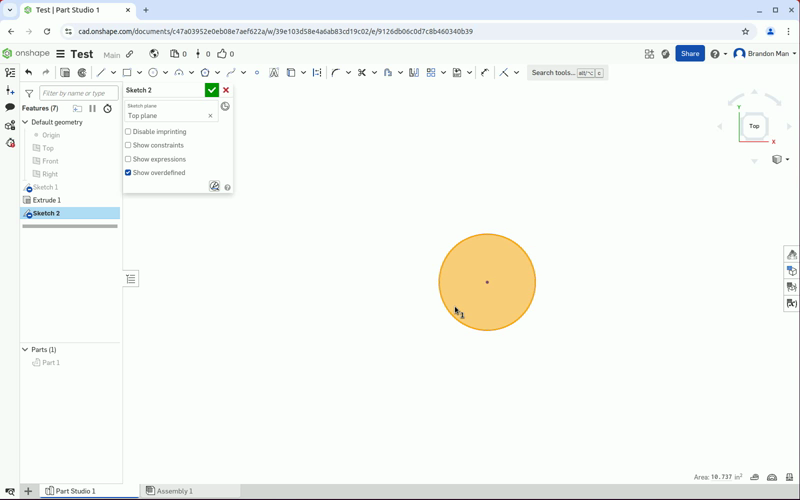
scroll(-6)
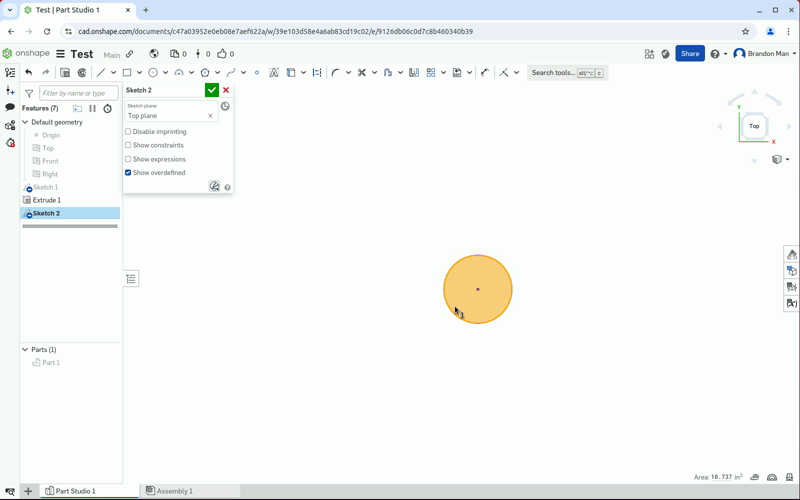
scroll(-6)
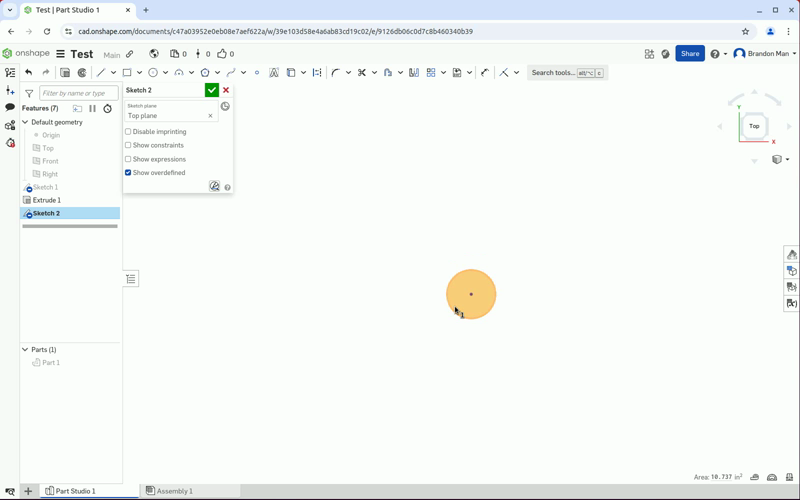
scroll(-6)
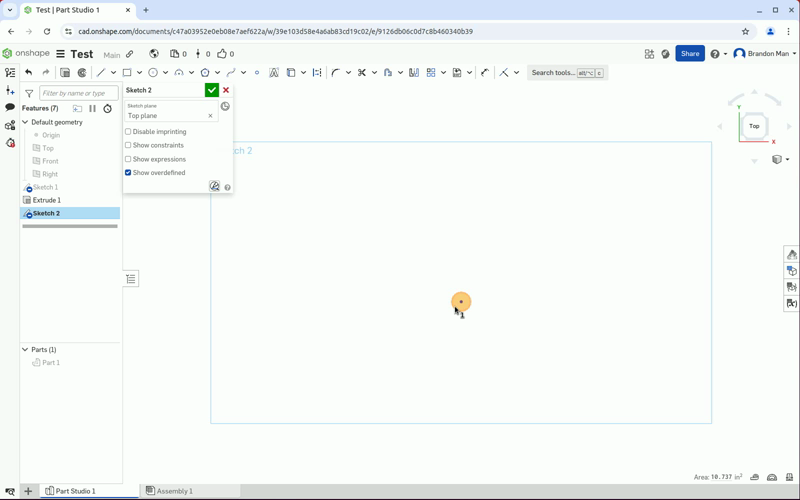
mouse_move(73, 352)
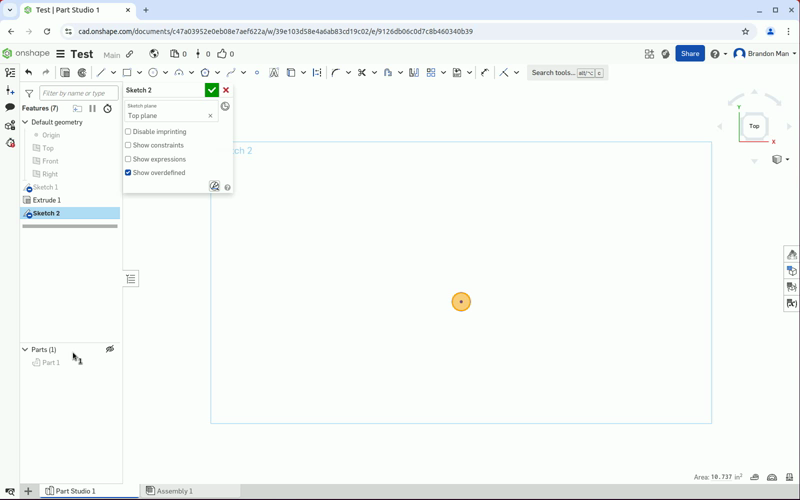
key(shift+y)
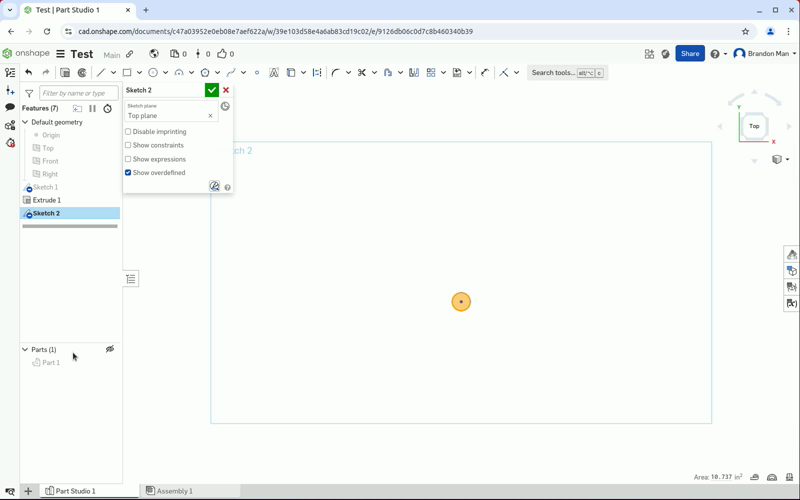
key(shift+e)
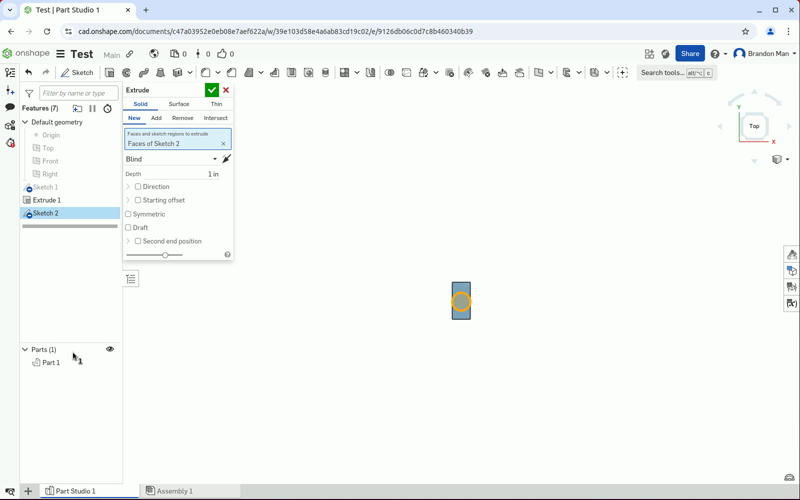
mouse_move(143, 106)
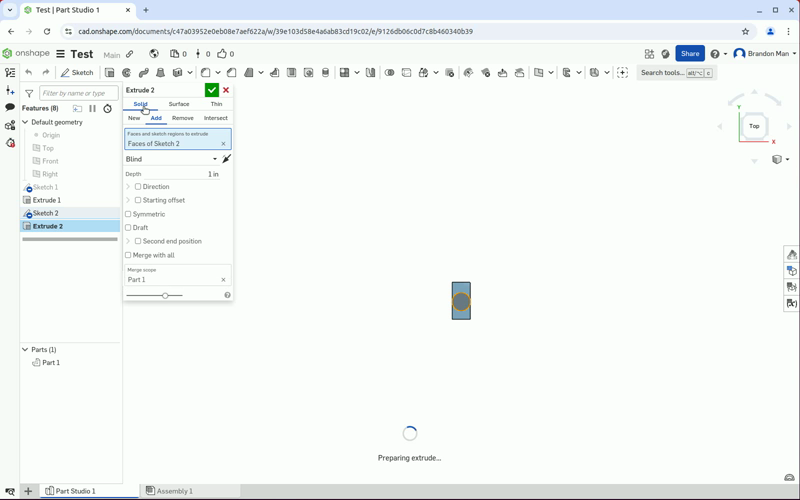
click(143, 106)
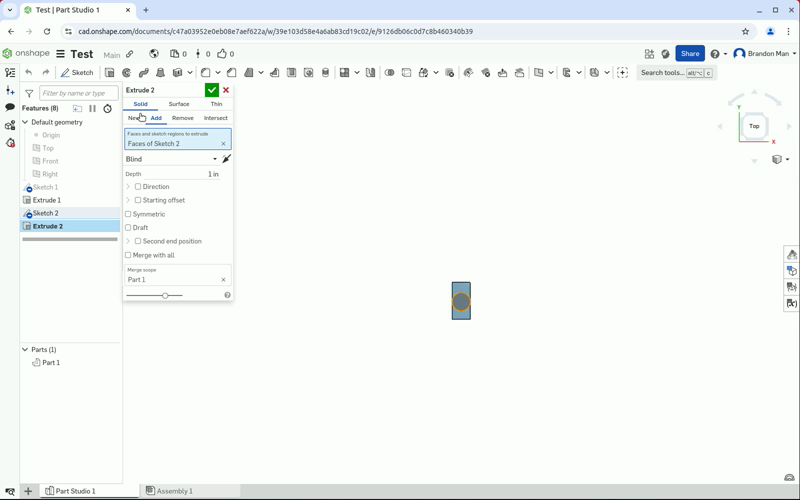
mouse_move(137, 120)
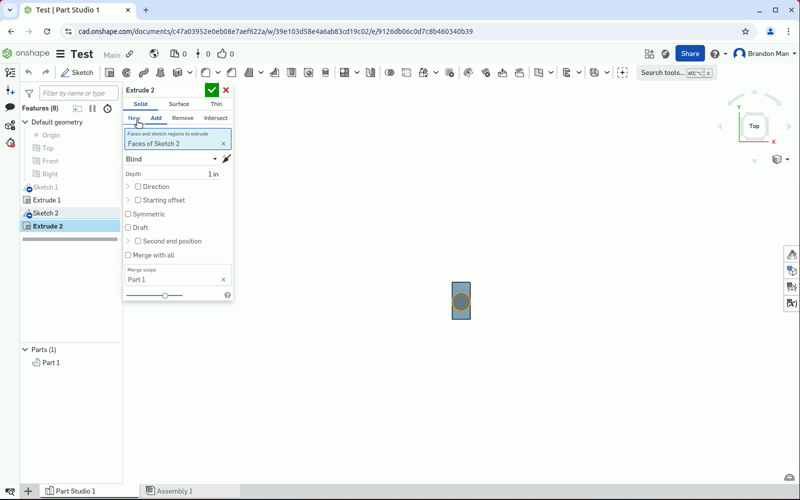
click(137, 120)
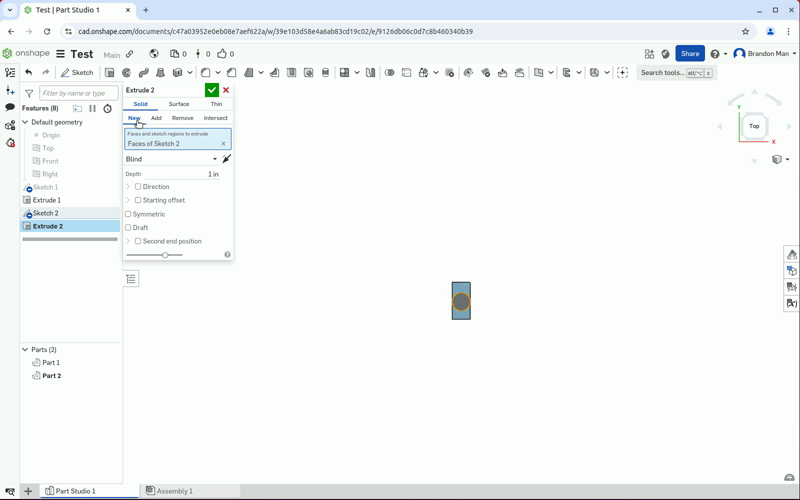
key(tab, 4)
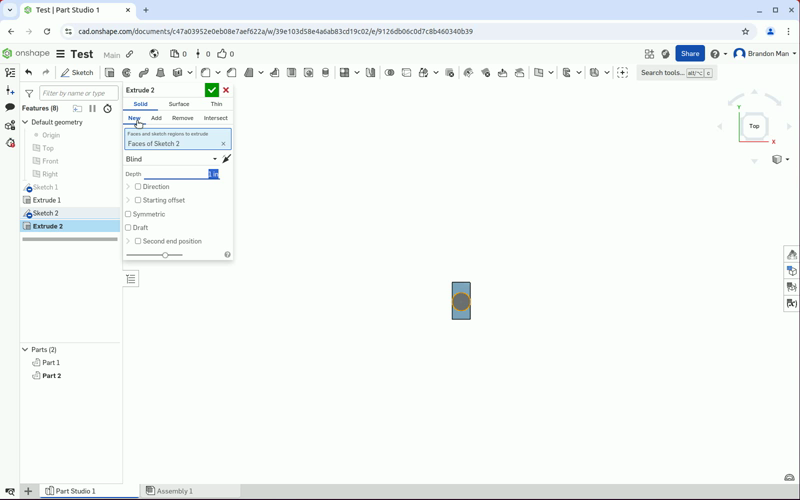
text(-22.868)
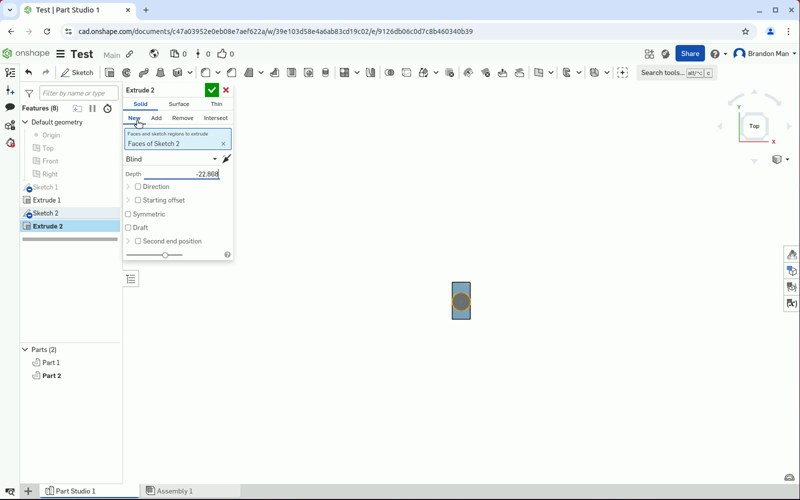
key(enter)
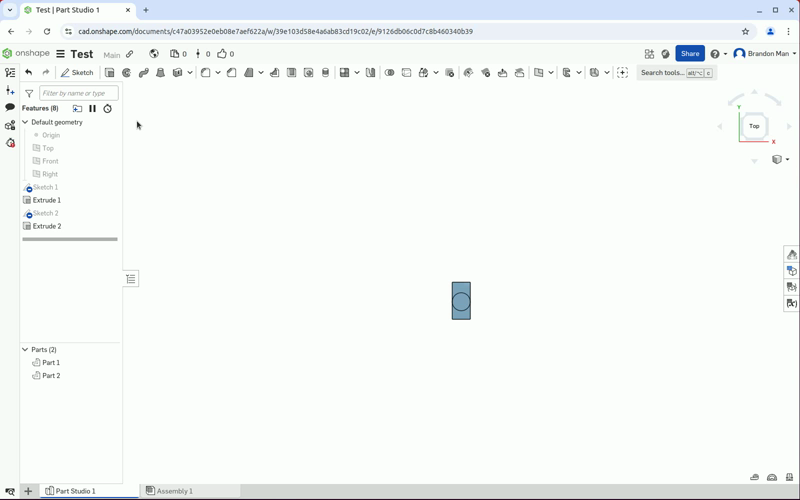
key(shift+h)
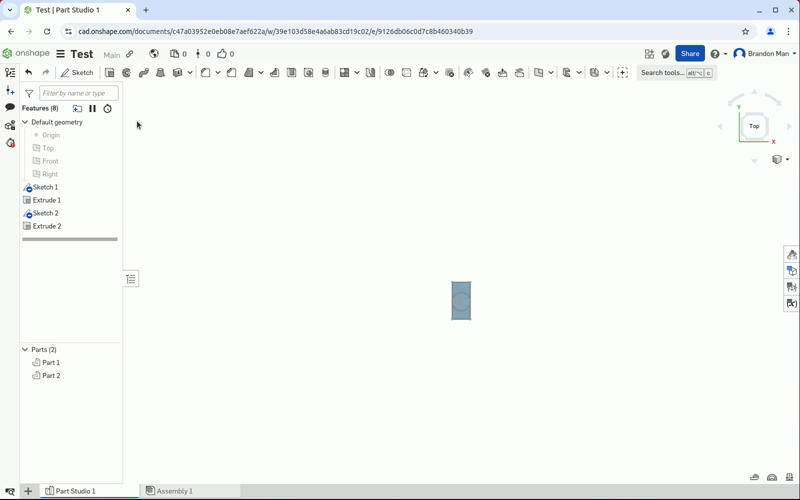
key(shift+h)
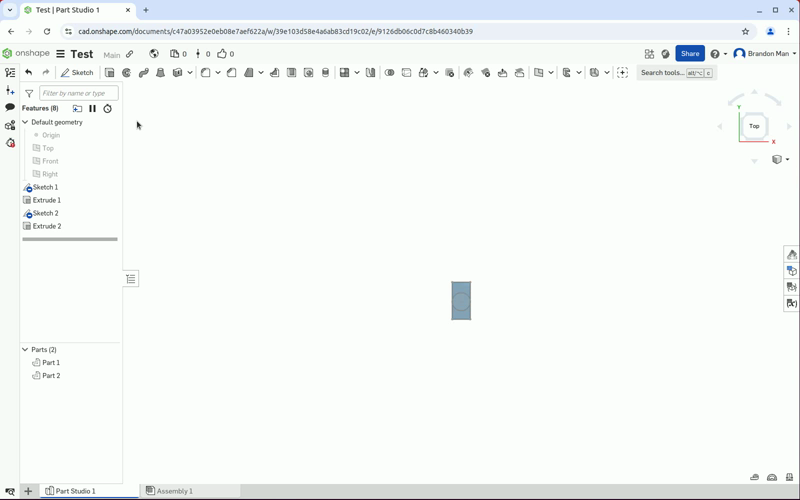
key(shift+7)
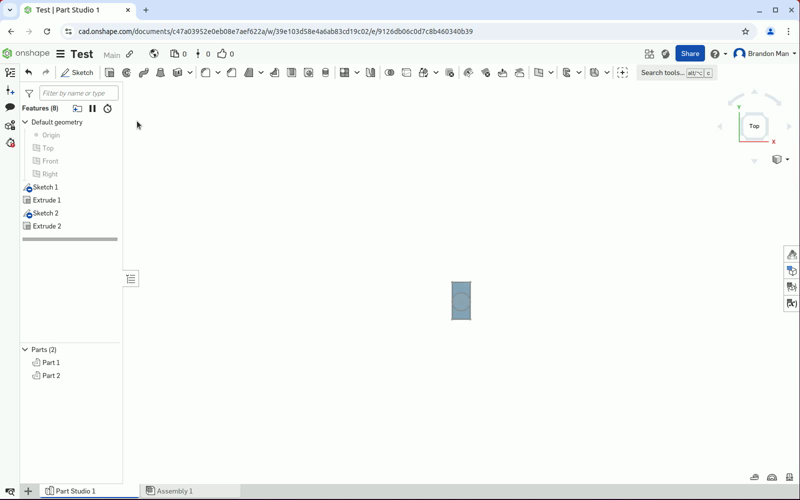
key(up, 3)
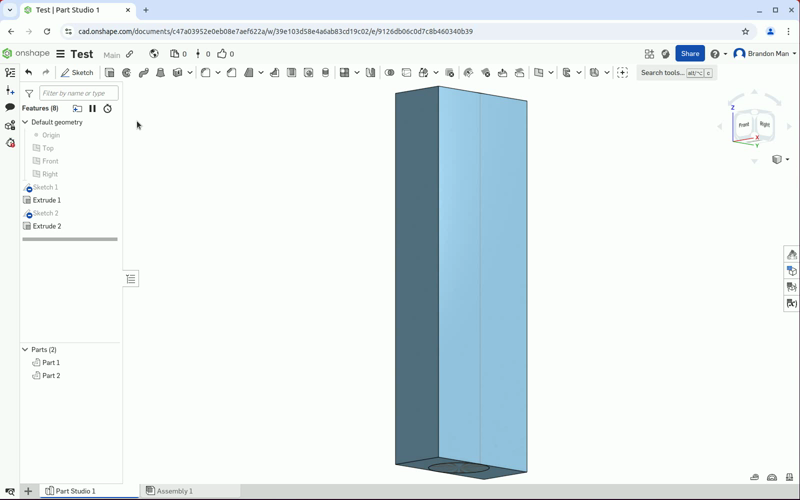
key(left, 3)
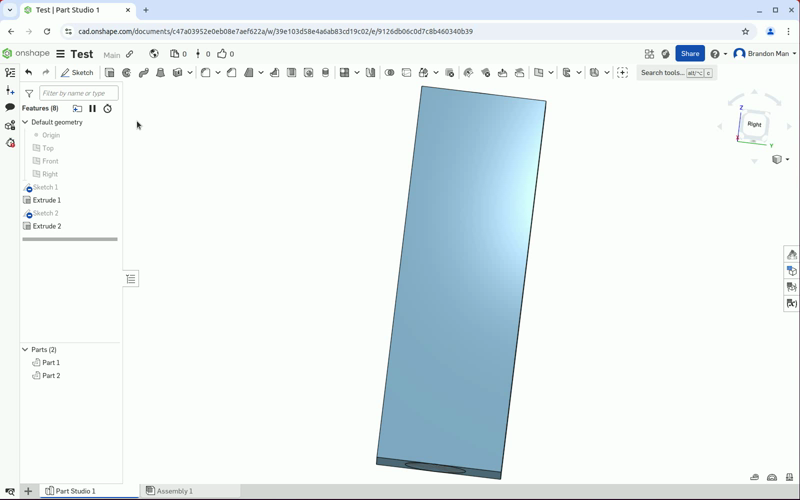
key(right, 3)
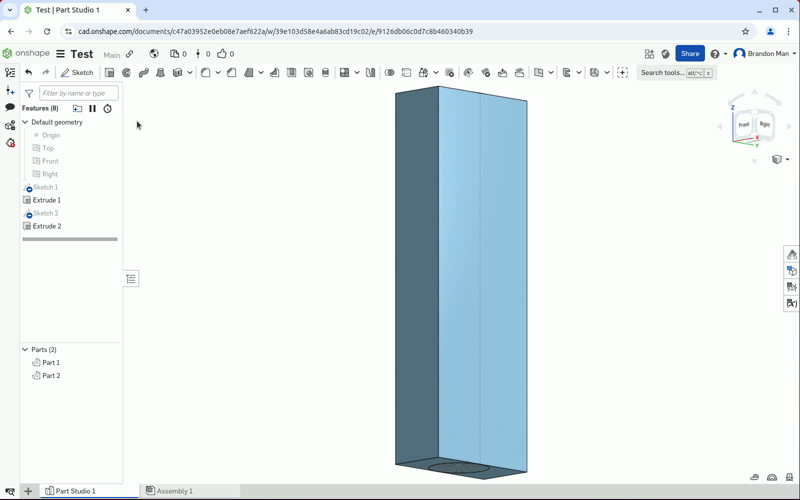
key(down, 3)
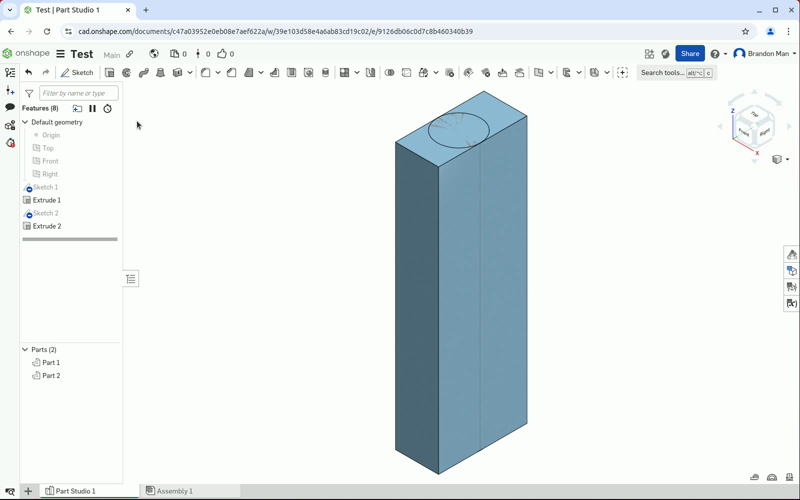
mouse_move(73, 189)
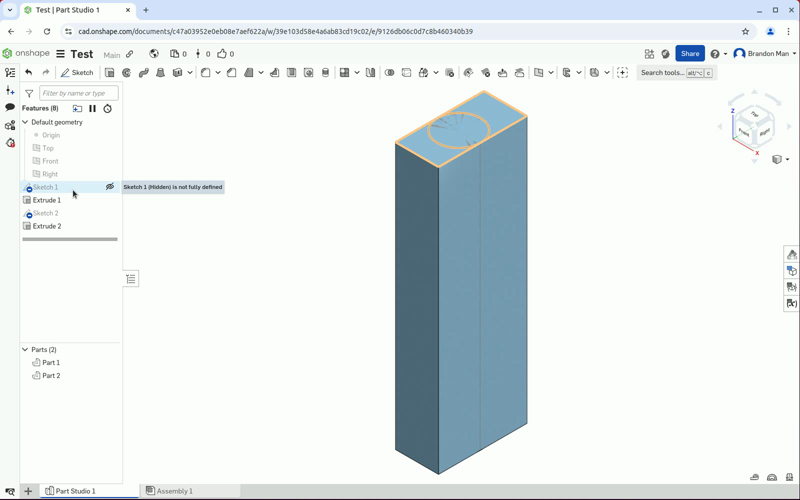
click(73, 189)